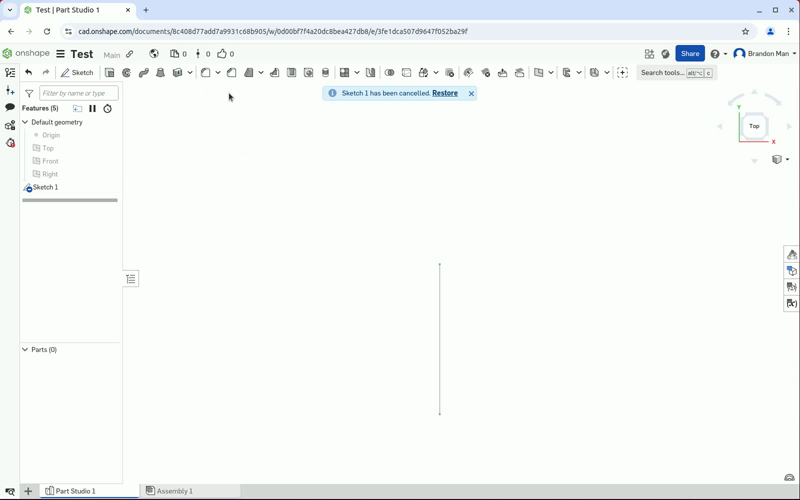
key(shift+h)
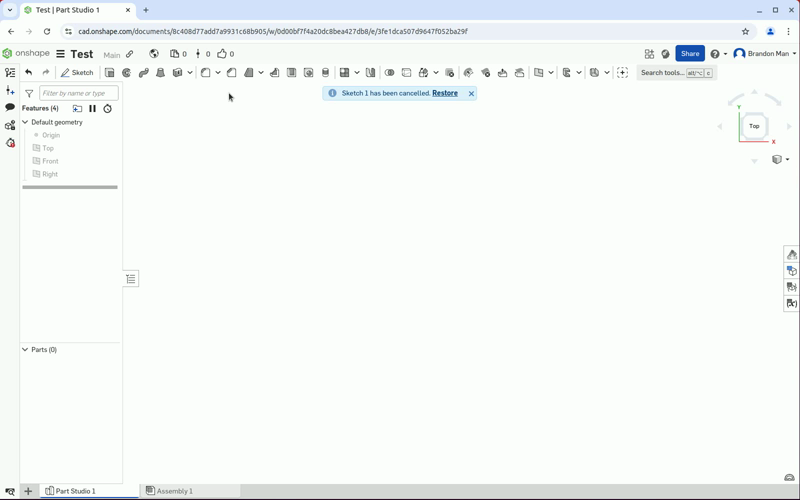
mouse_move(73, 352)
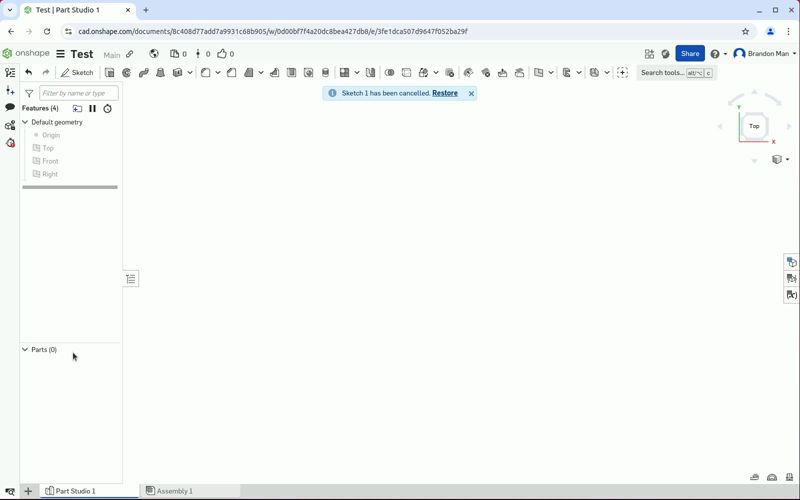
key(y)
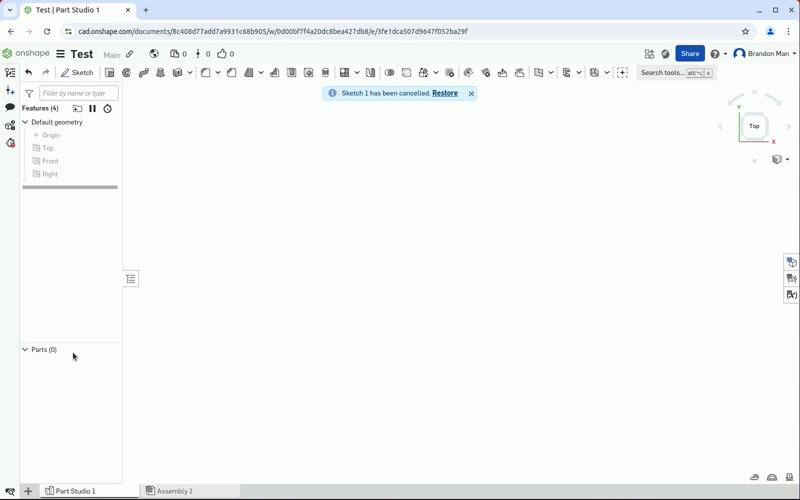
key(shift+p)
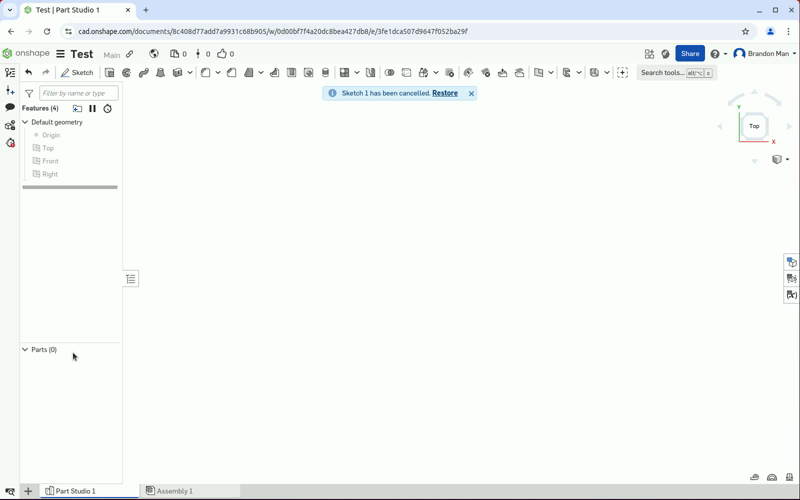
key(space)
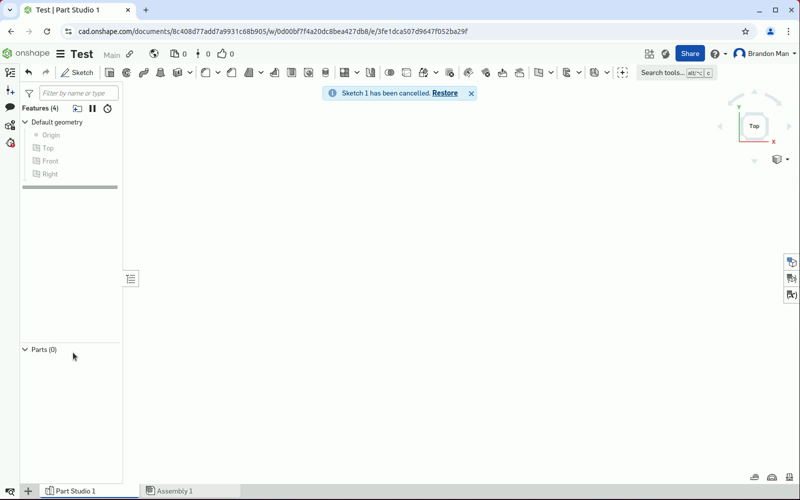
key_down(shift)
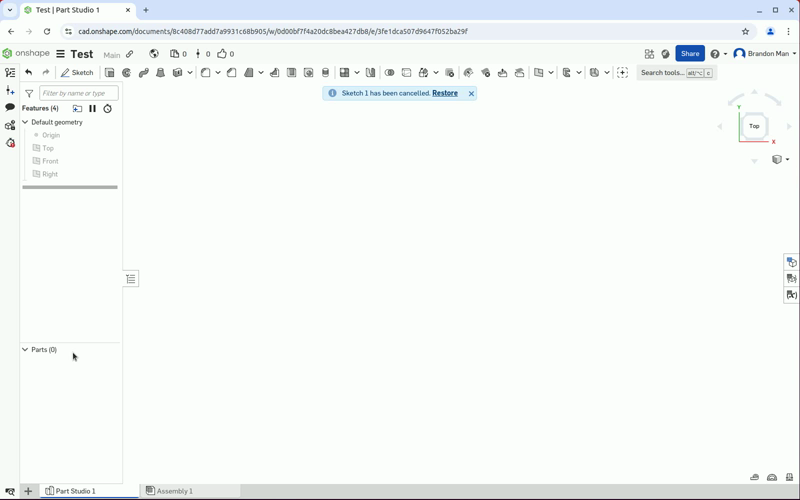
key(up)
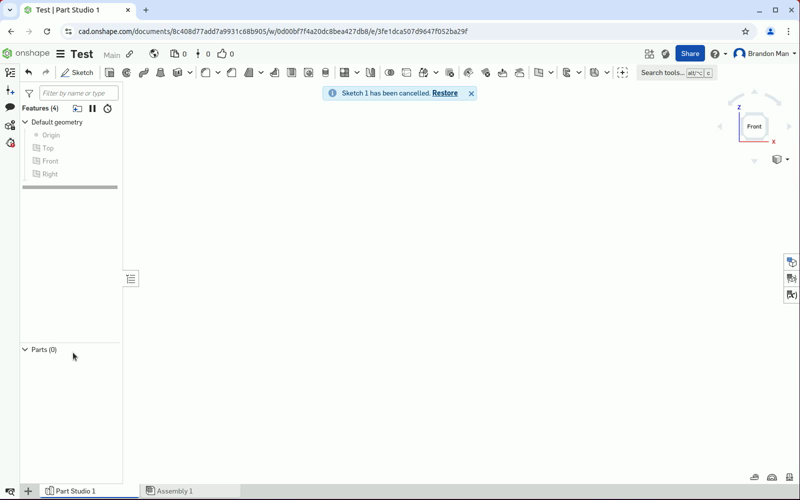
key_up(shift)
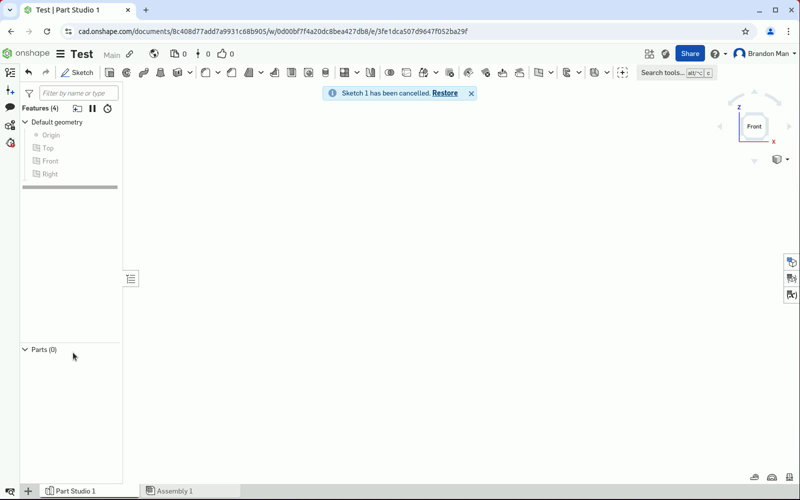
mouse_move(73, 352)
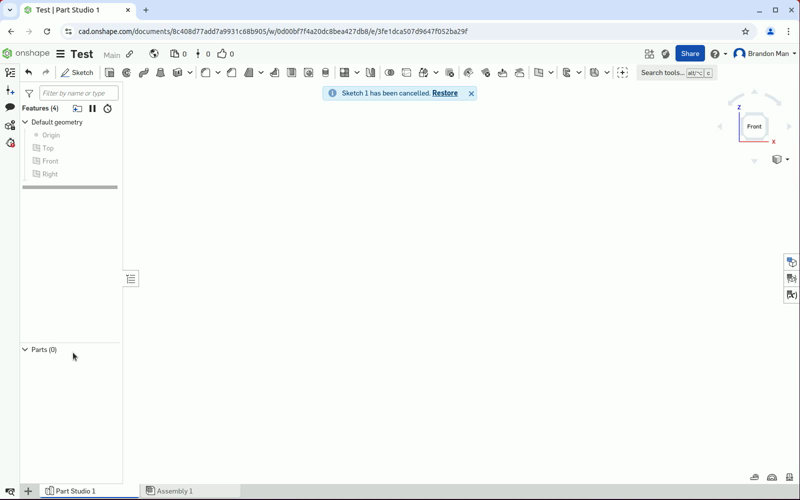
key(shift+y)
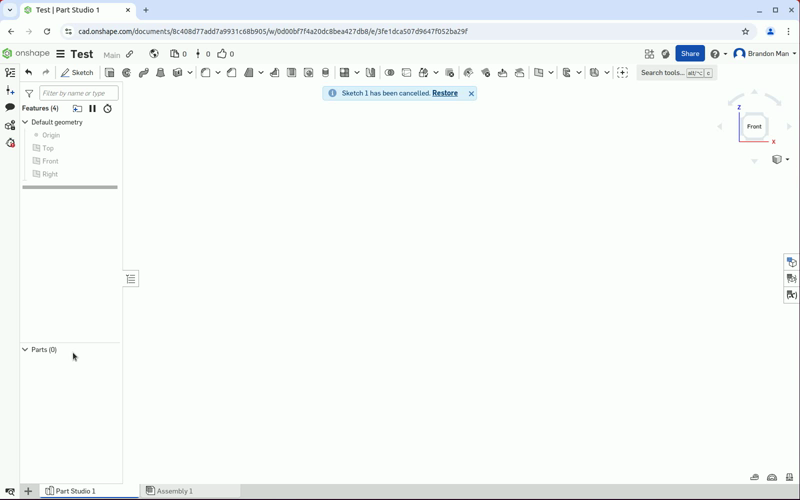
key(shift+s)
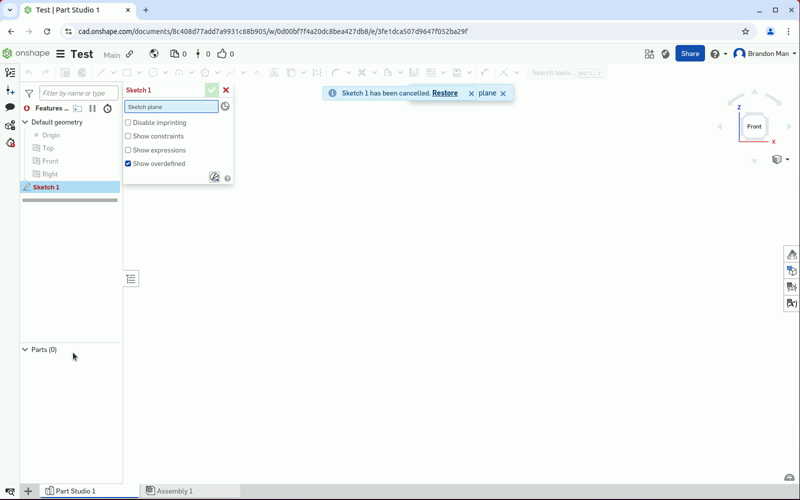
mouse_move(73, 163)
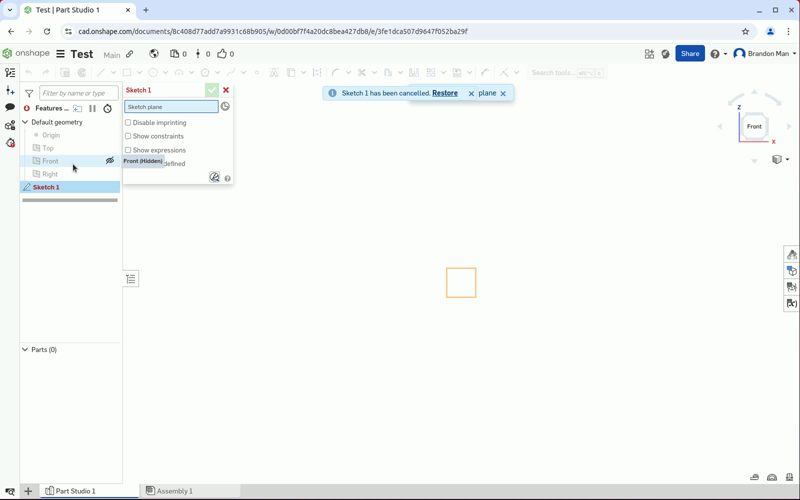
click(73, 163)
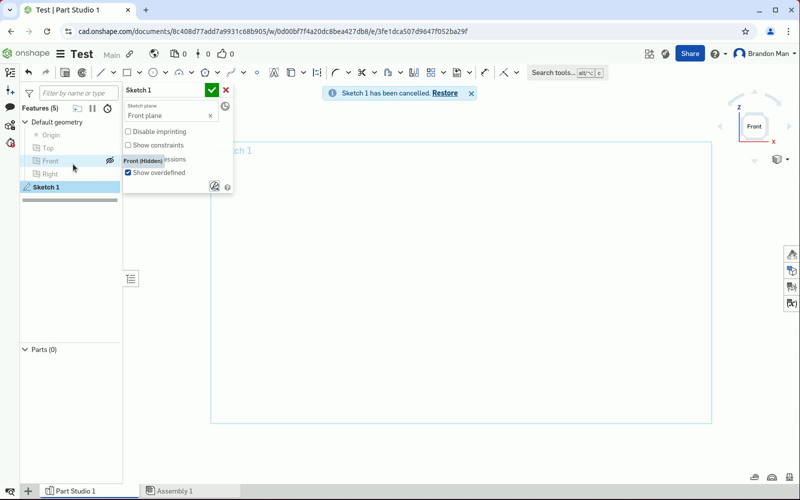
mouse_move(73, 352)
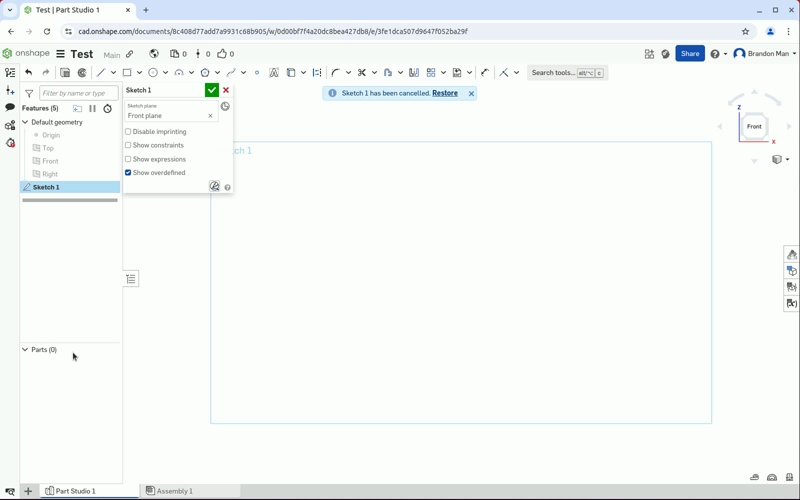
key(y)
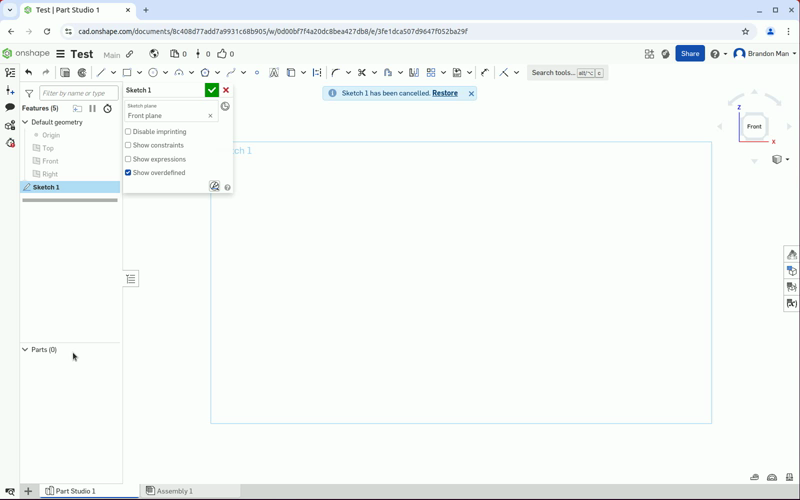
key(l)
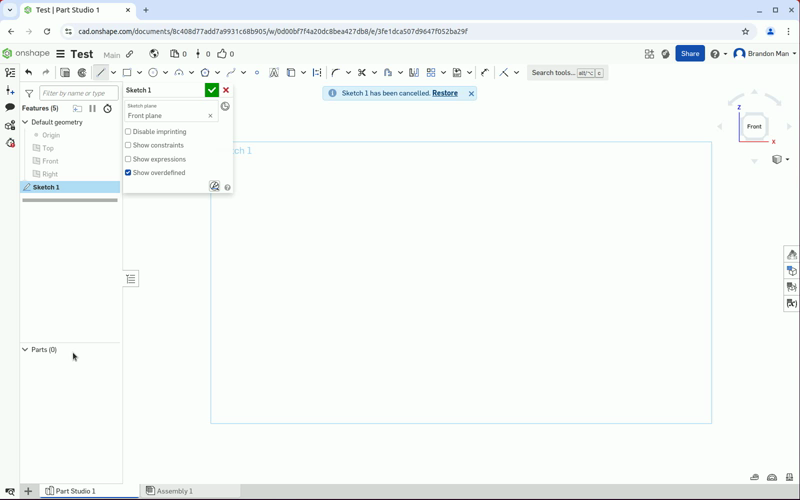
key_down(shift)
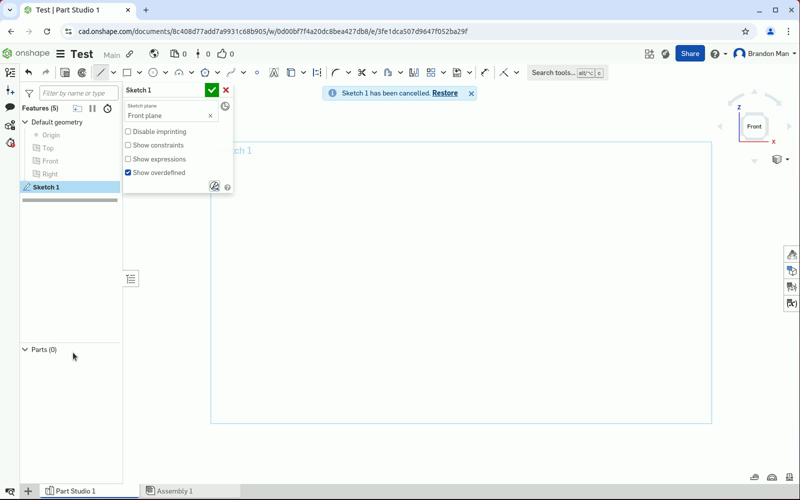
mouse_move(451, 282)
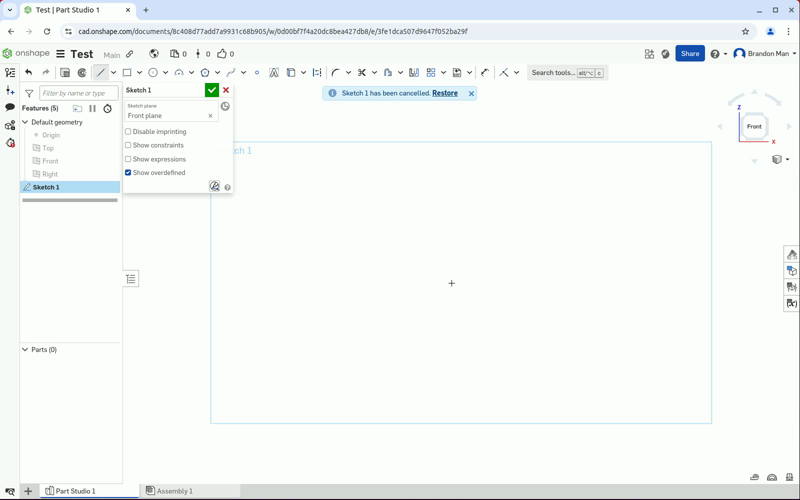
click(451, 282)
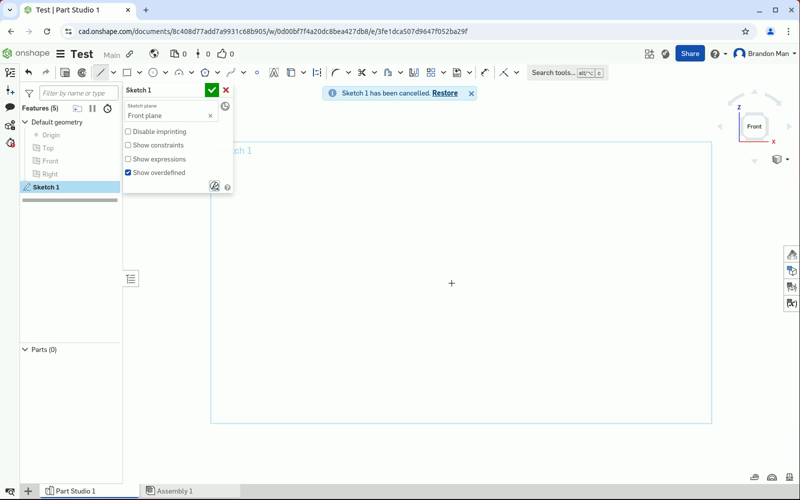
key_up(shift)
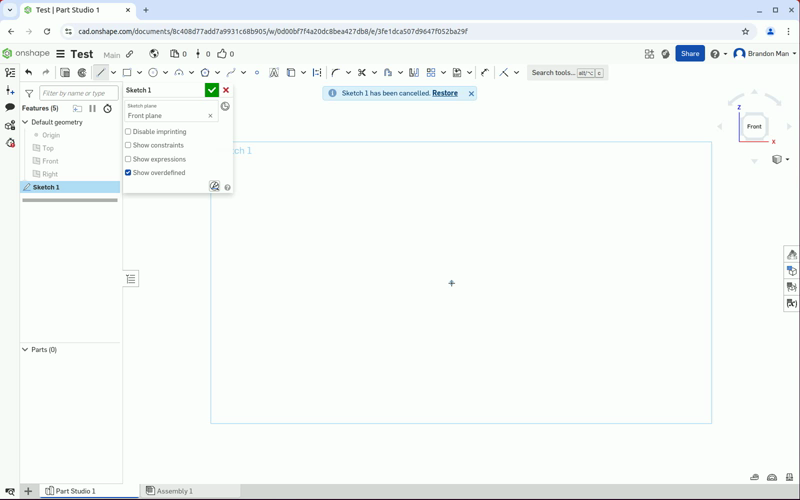
key_down(shift)
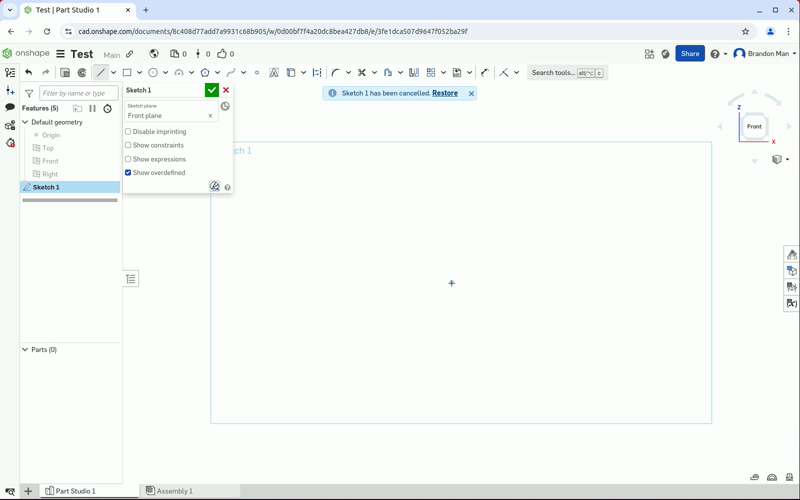
mouse_move(481, 282)
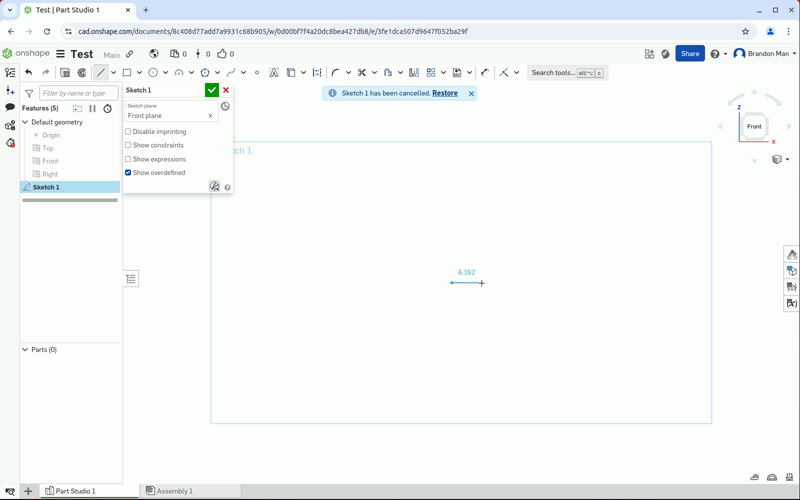
mouse_move(461, 282)
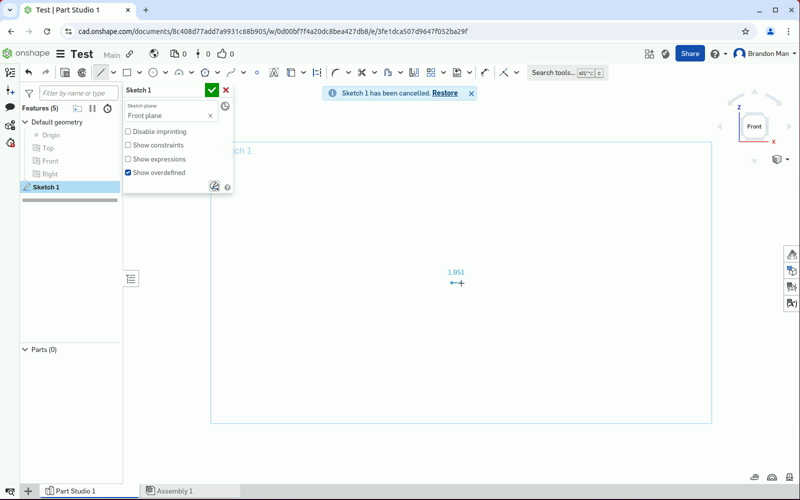
click(461, 282)
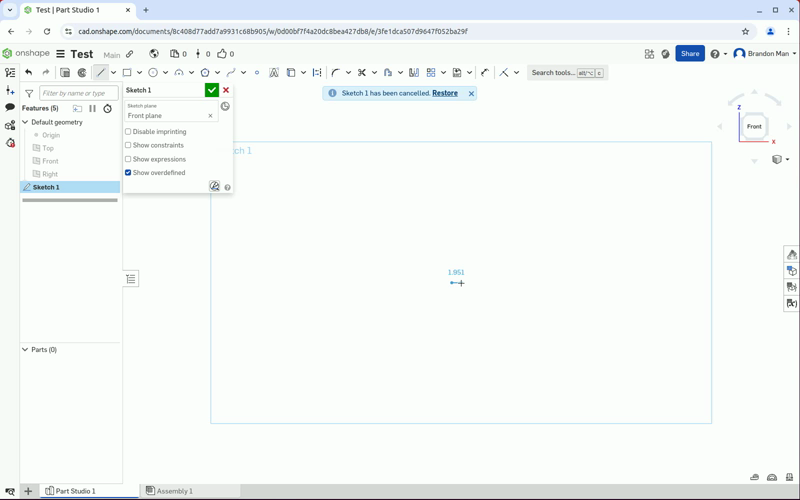
key_up(shift)
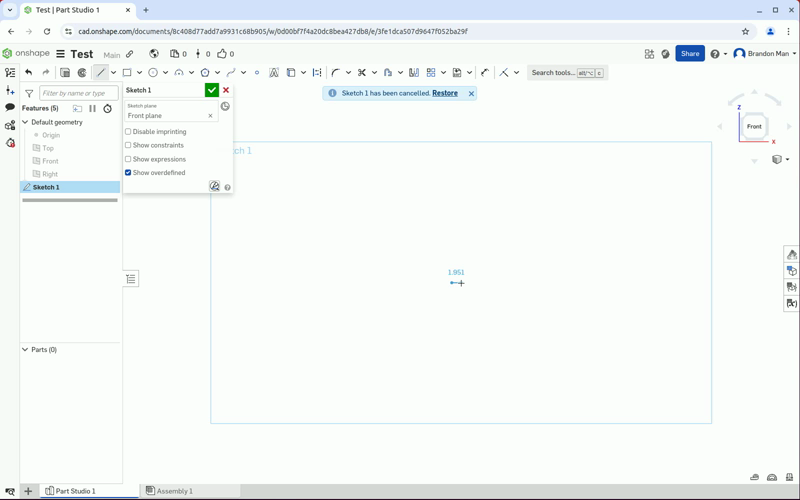
key_down(shift)
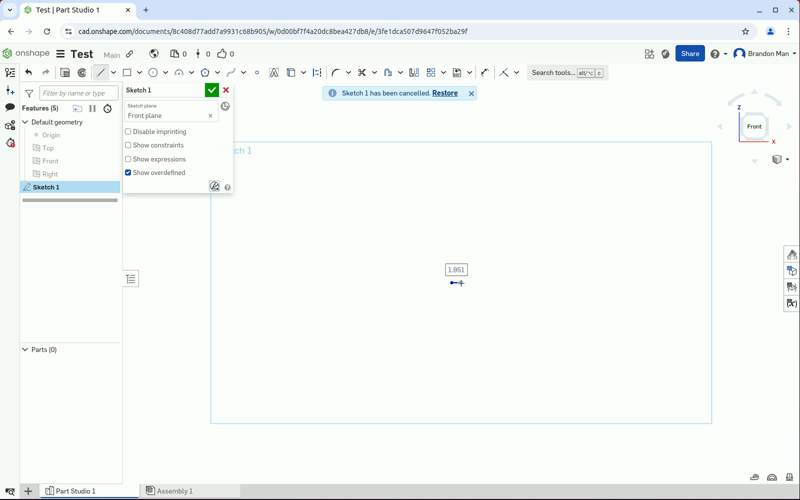
mouse_move(461, 170)
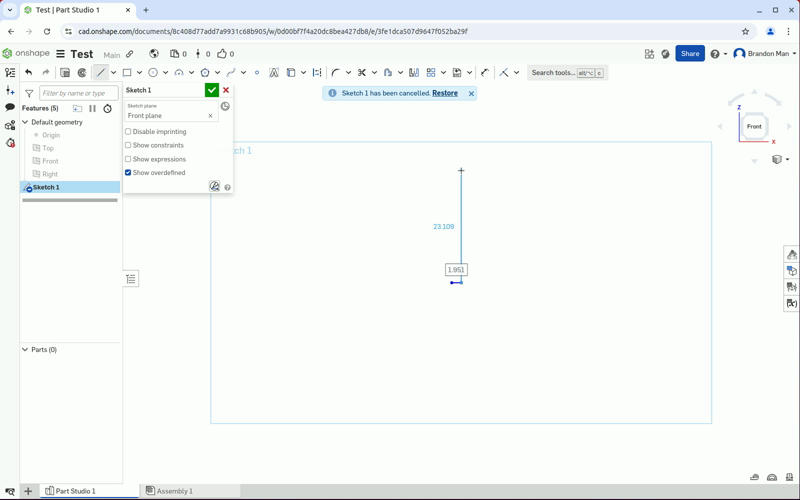
click(461, 170)
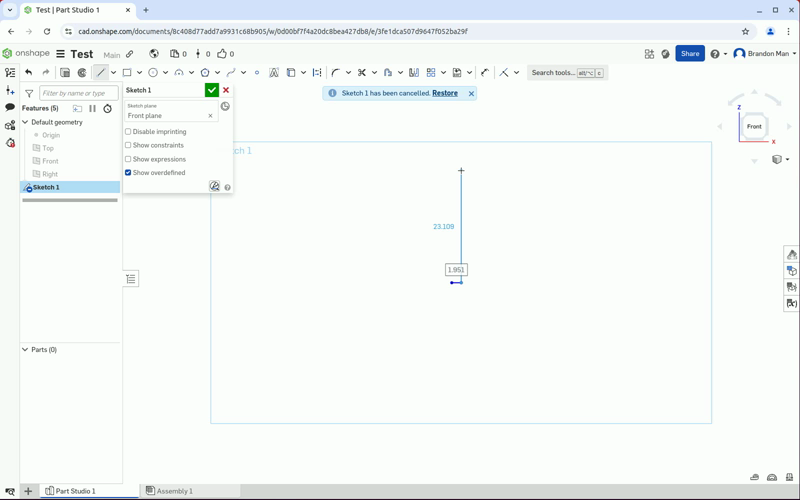
key_up(shift)
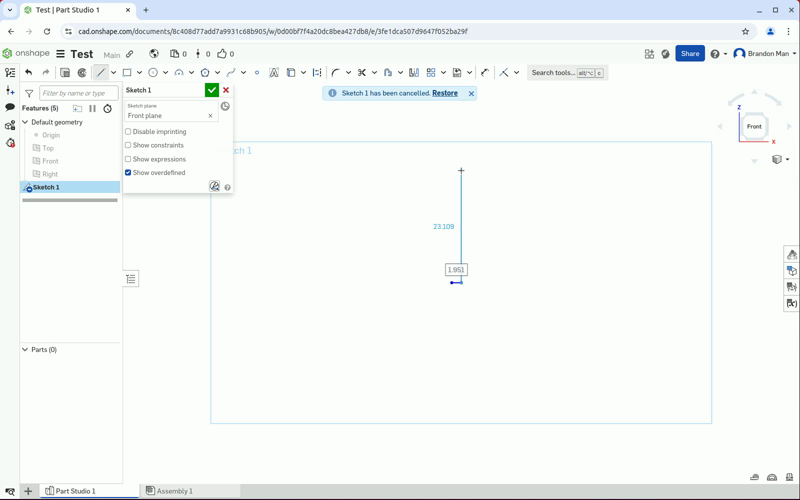
key_down(shift)
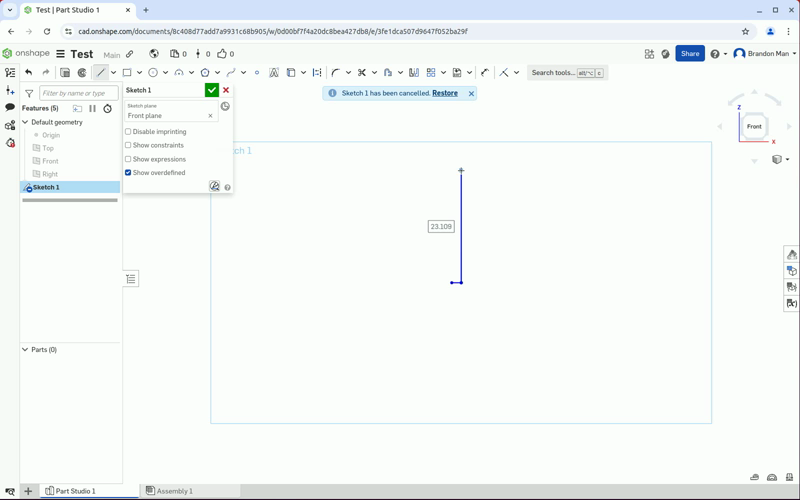
mouse_move(491, 170)
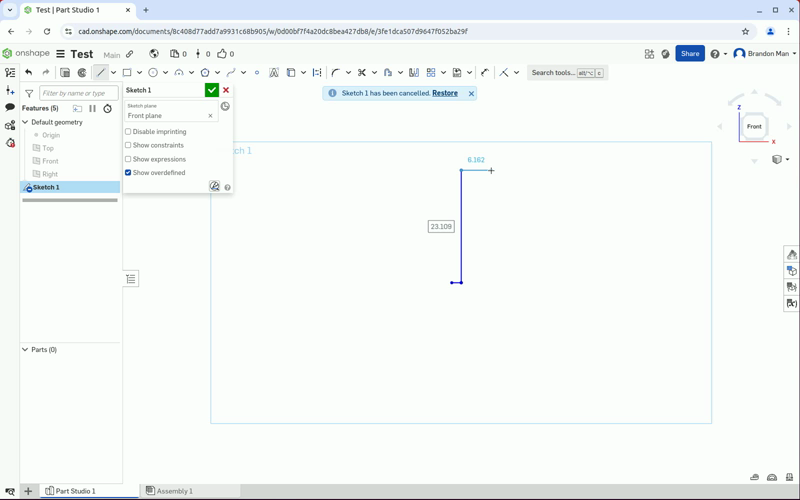
mouse_move(451, 170)
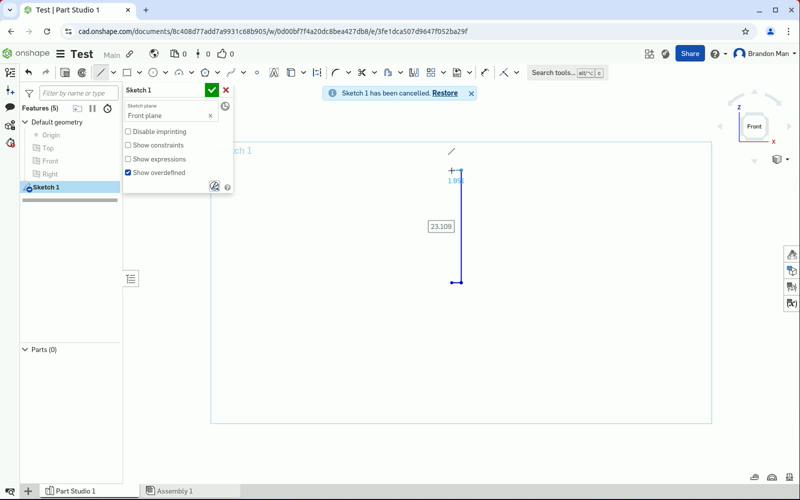
click(451, 170)
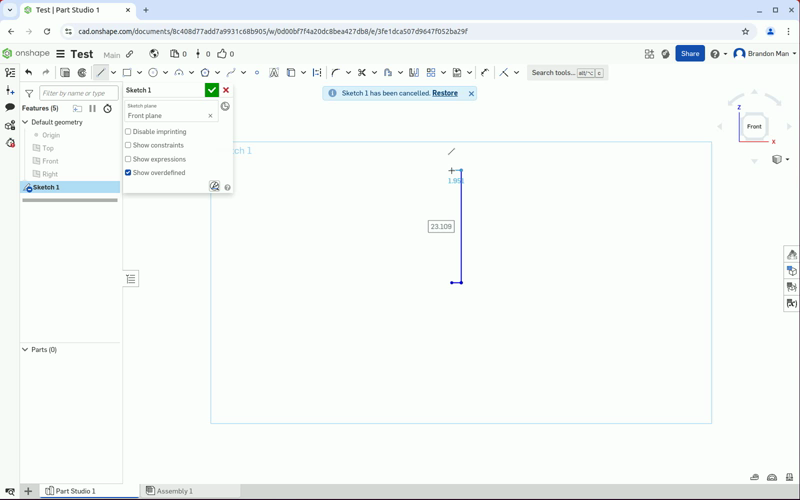
key_up(shift)
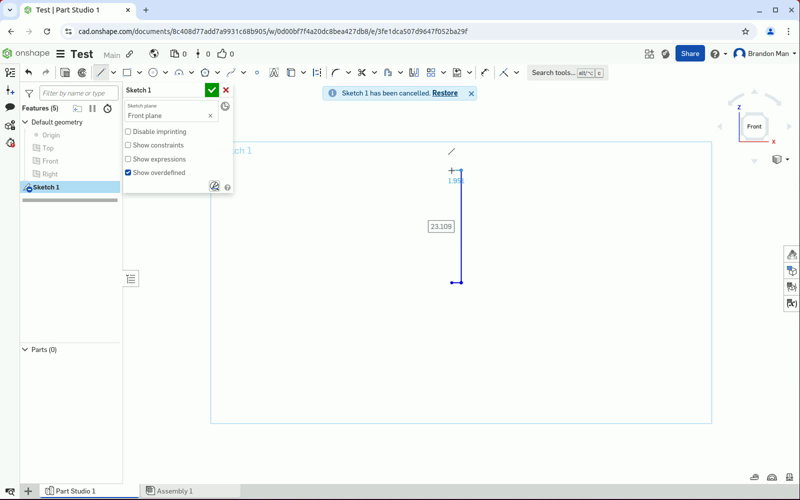
key_down(shift)
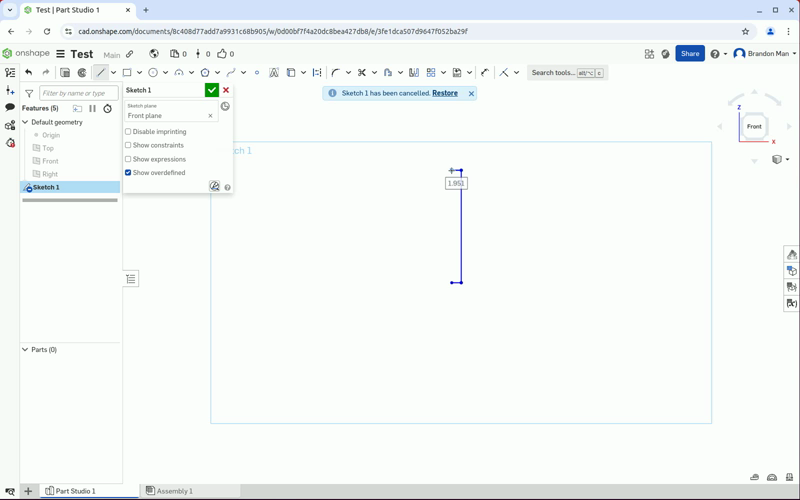
mouse_move(451, 273)
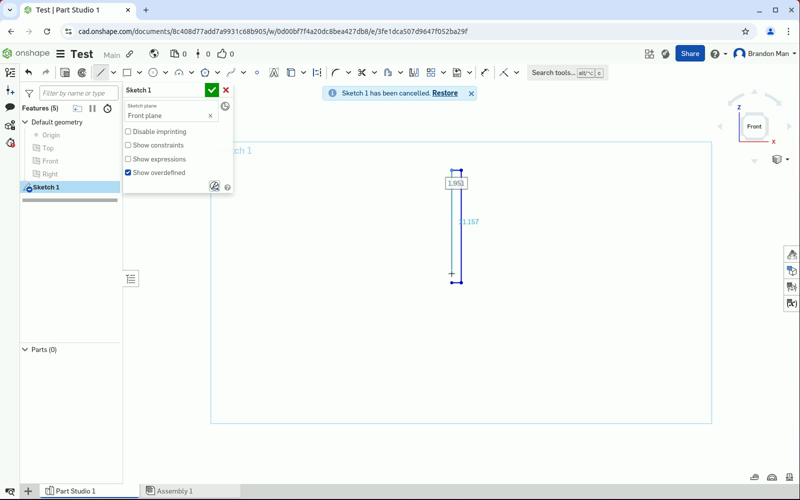
click(451, 273)
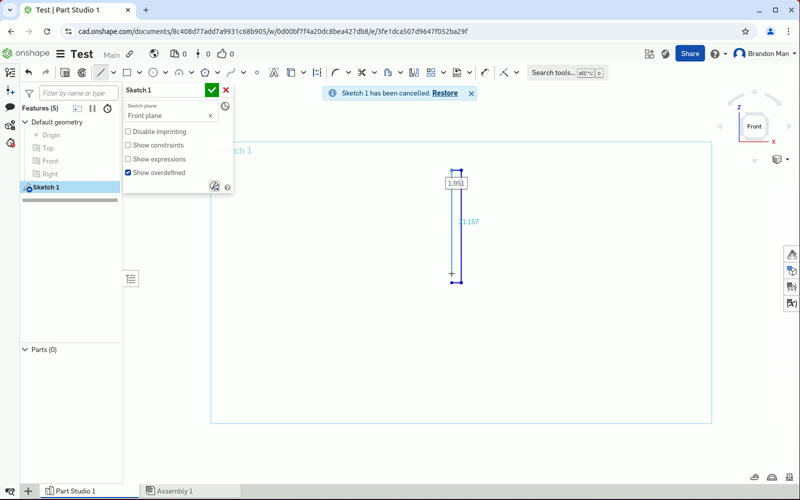
key_up(shift)
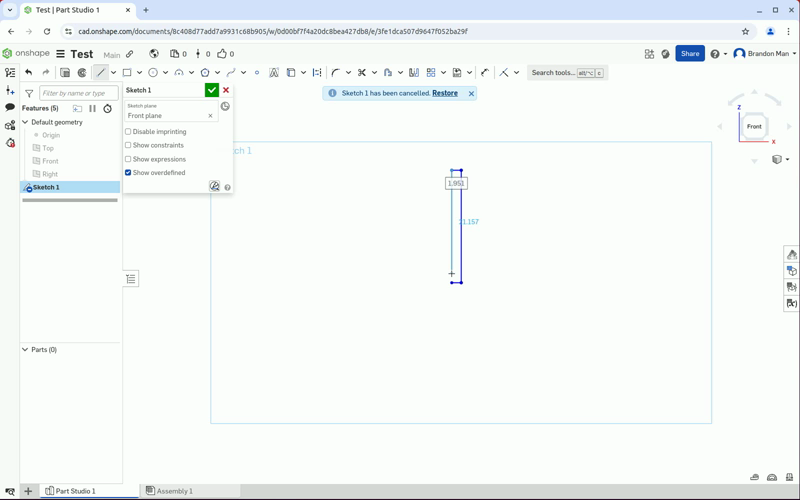
mouse_move(481, 273)
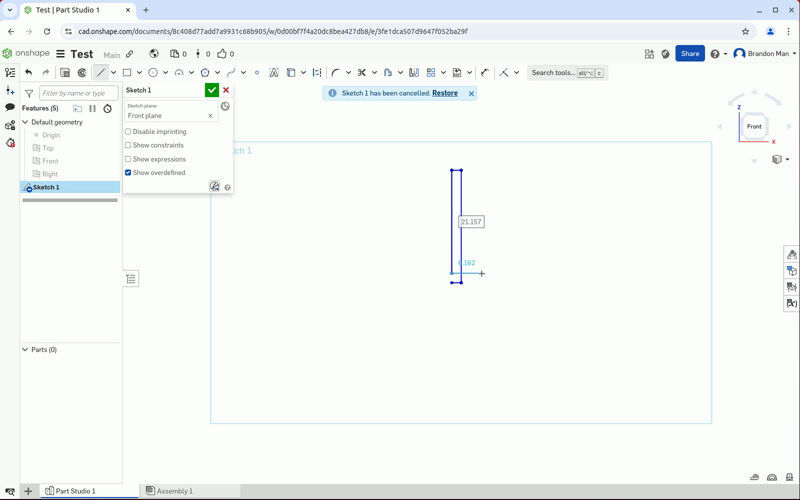
key_down(shift)
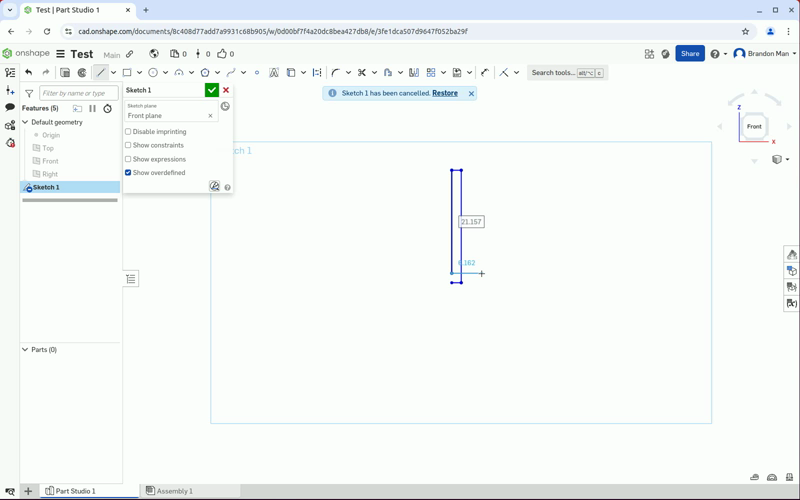
mouse_move(451, 282)
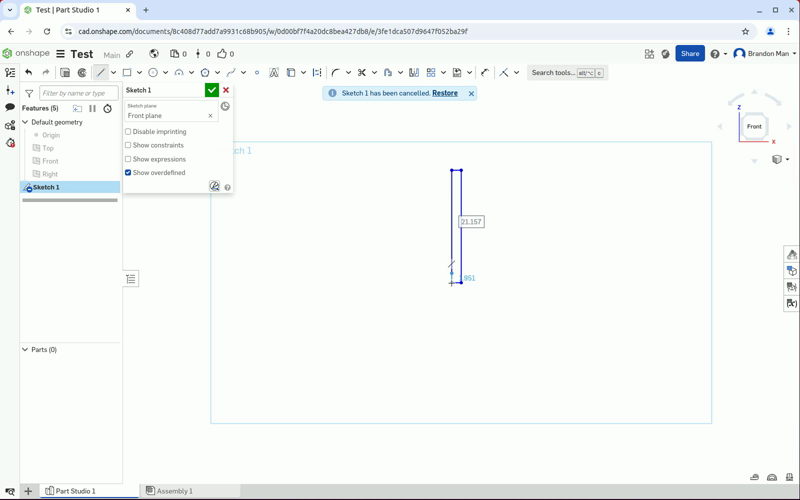
key_up(shift)
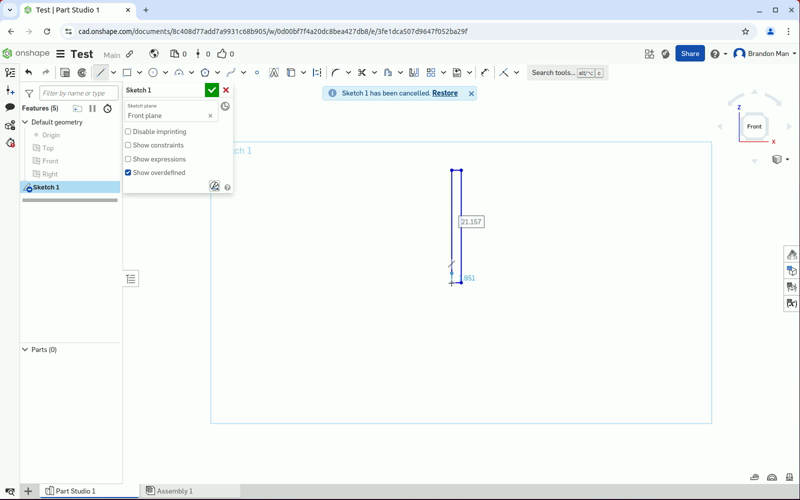
click(451, 282)
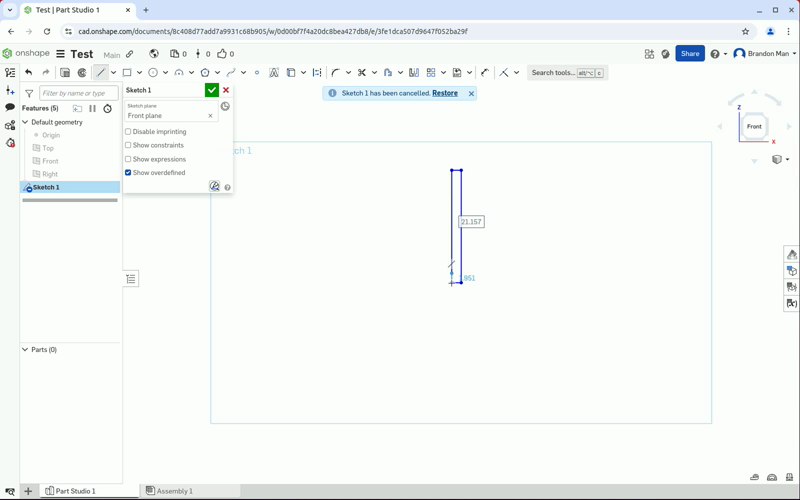
key(esc)
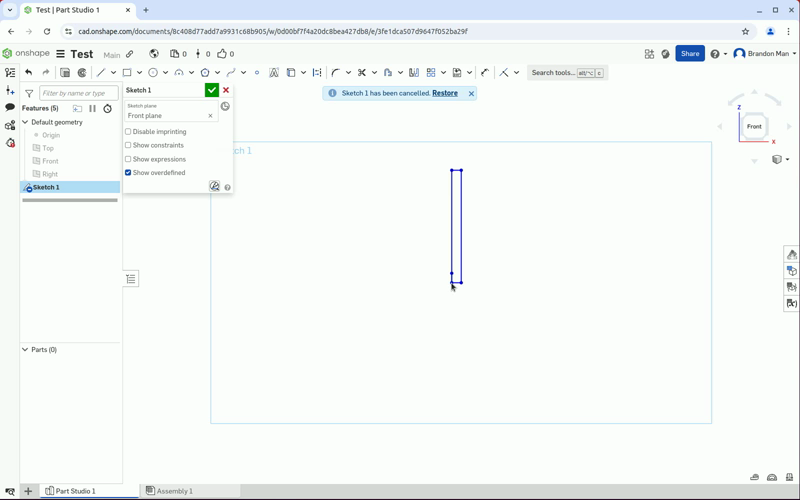
mouse_move(454, 176)
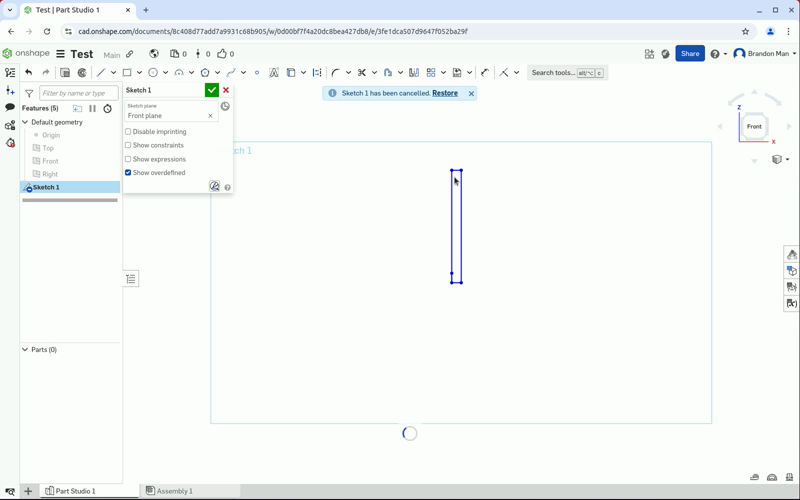
scroll(6)
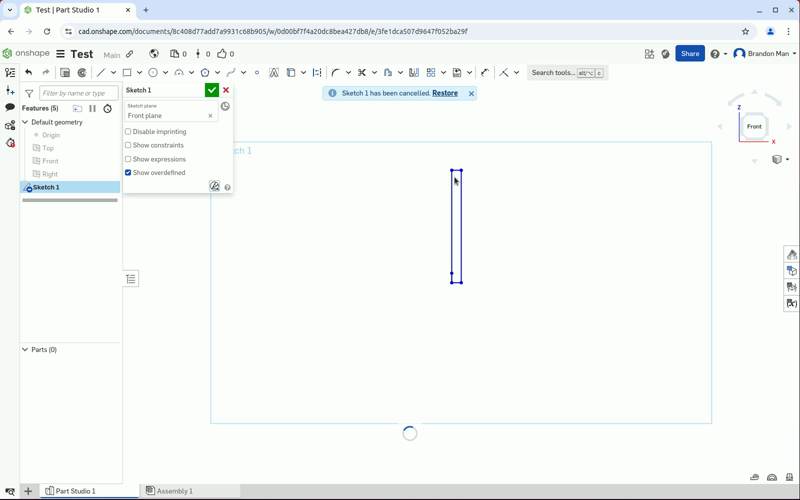
scroll(6)
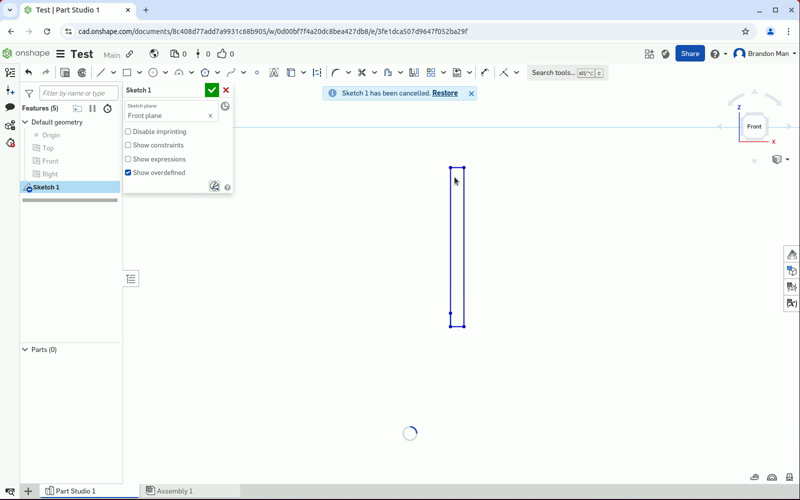
scroll(6)
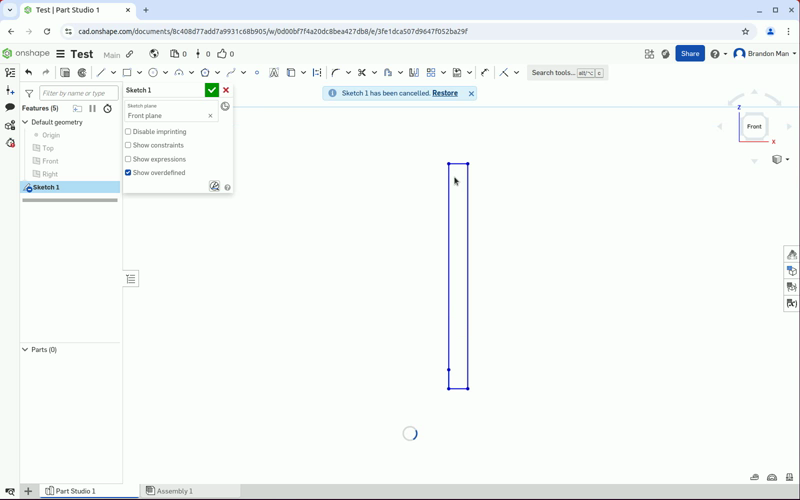
scroll(6)
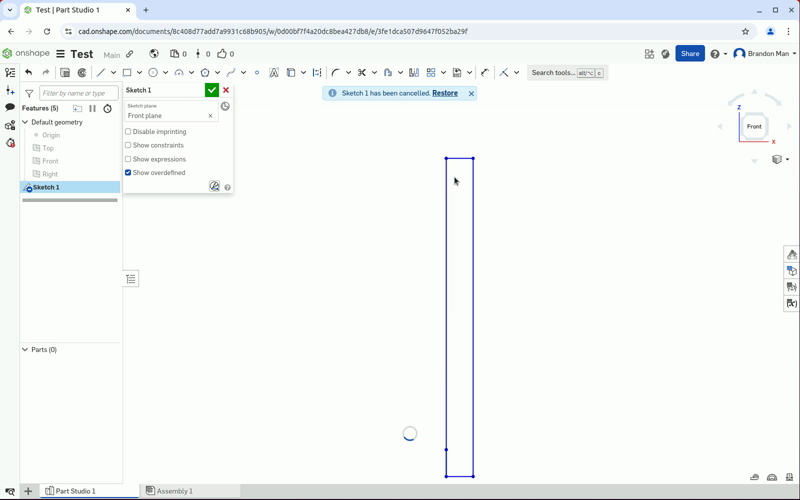
scroll(6)
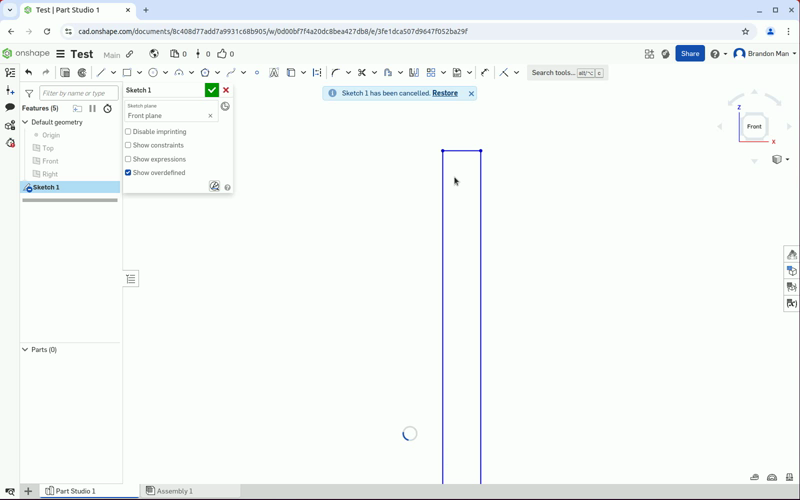
scroll(6)
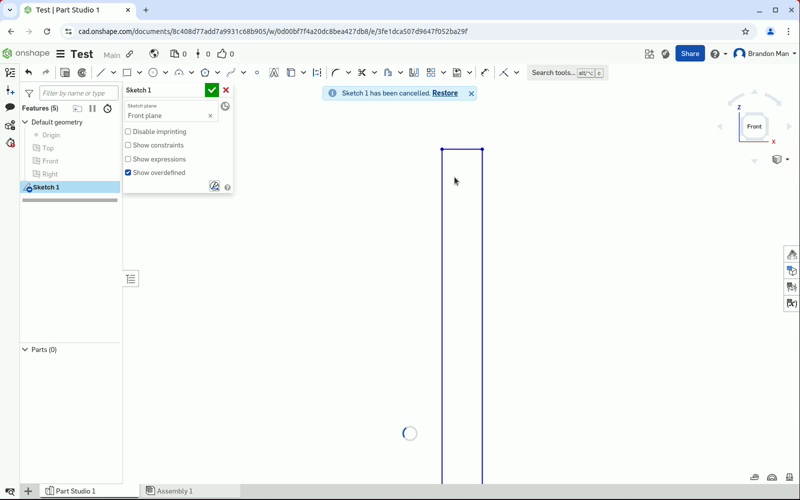
scroll(6)
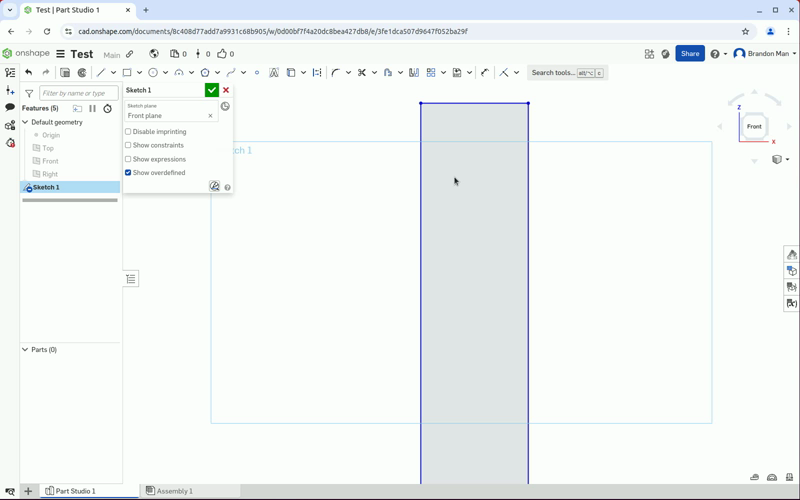
click(454, 176)
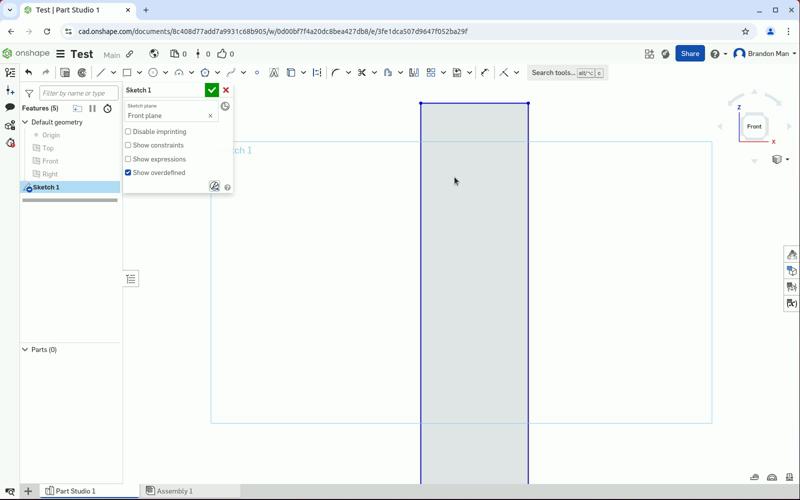
scroll(-6)
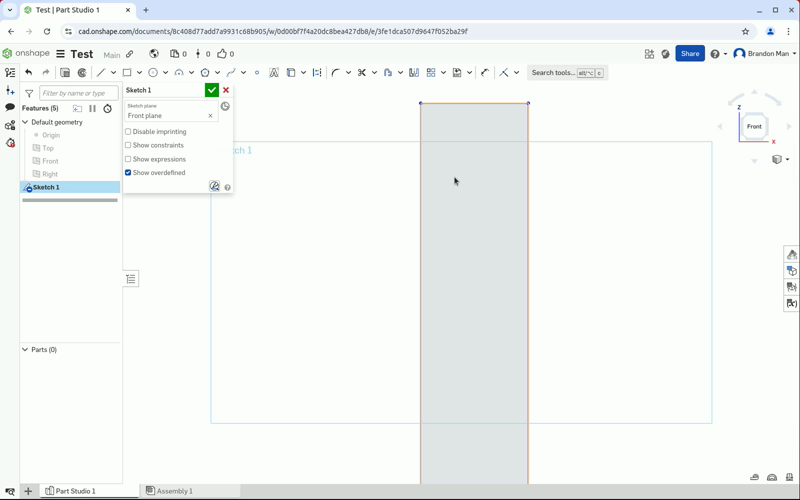
scroll(-6)
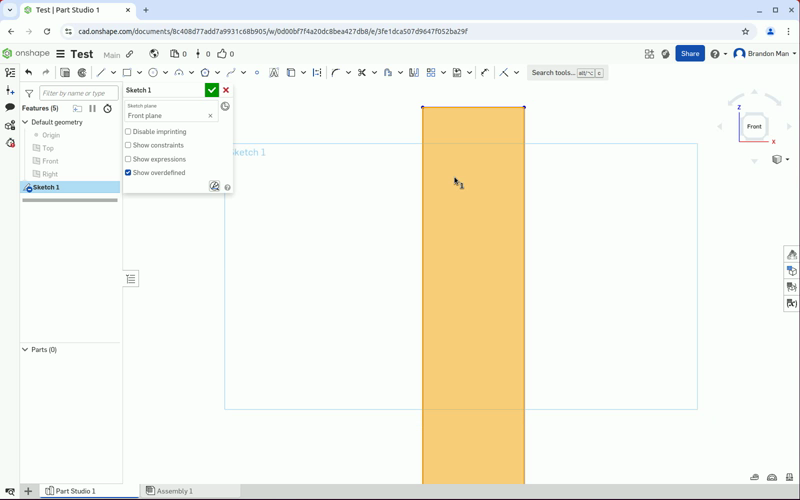
scroll(-6)
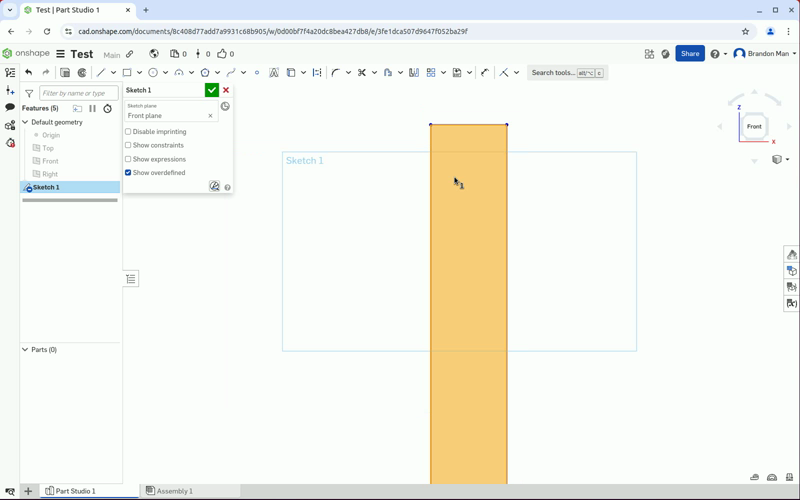
scroll(-6)
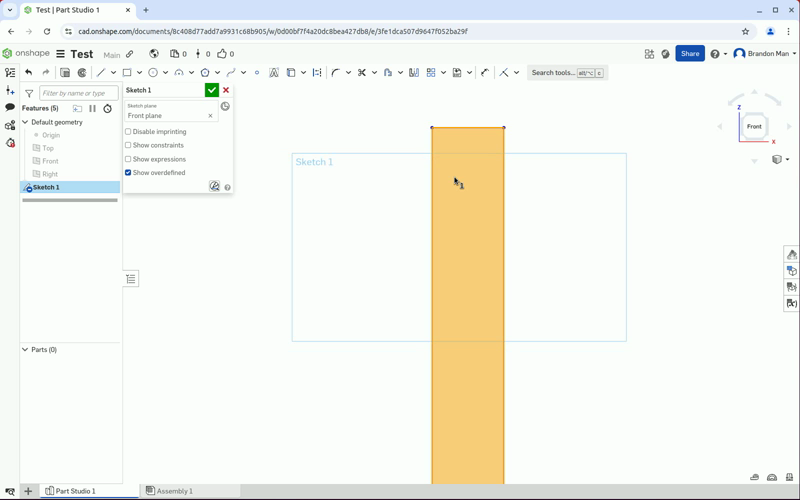
scroll(-6)
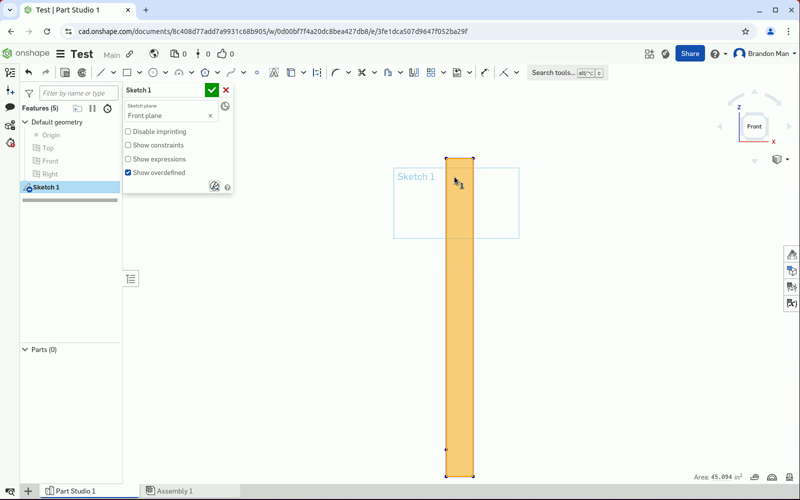
scroll(-6)
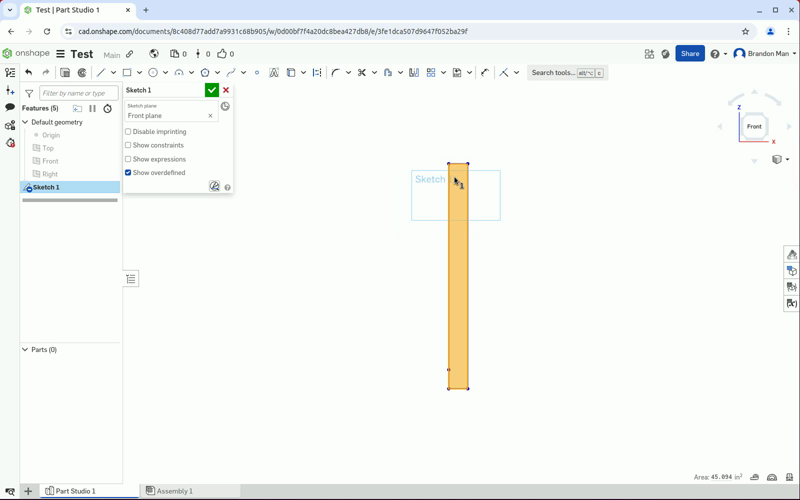
scroll(-6)
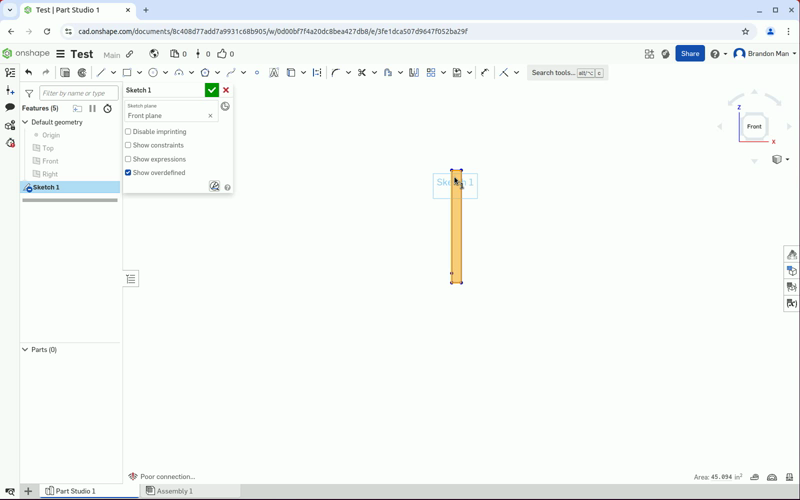
mouse_move(73, 352)
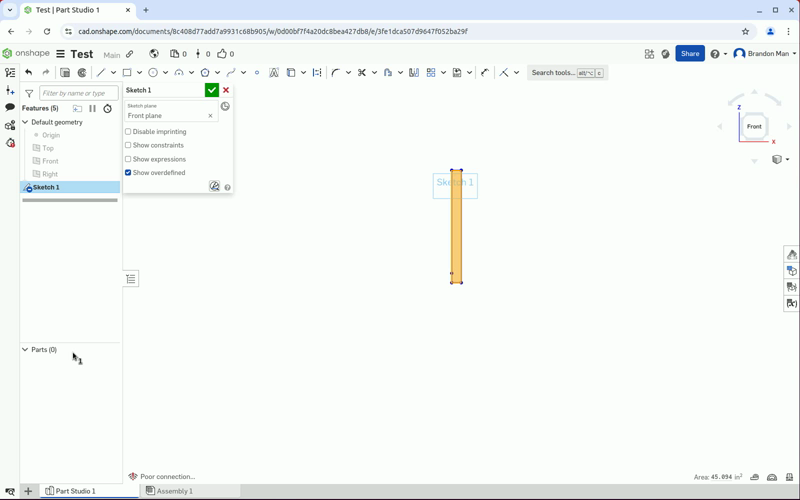
key(shift+y)
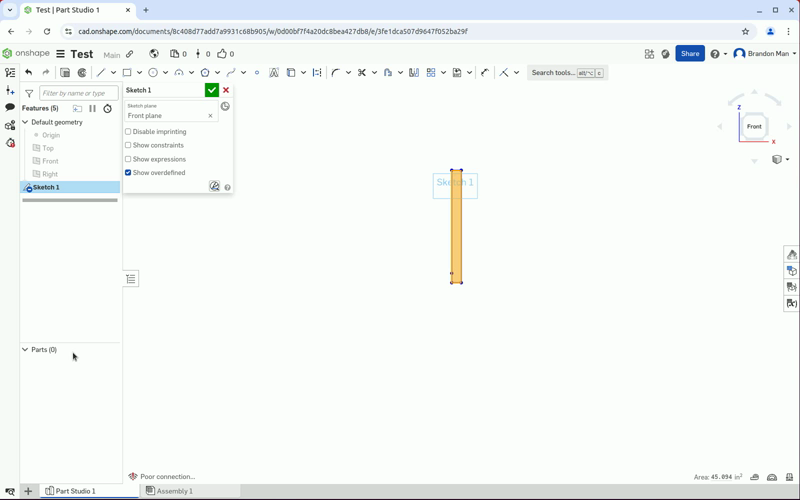
key(shift+e)
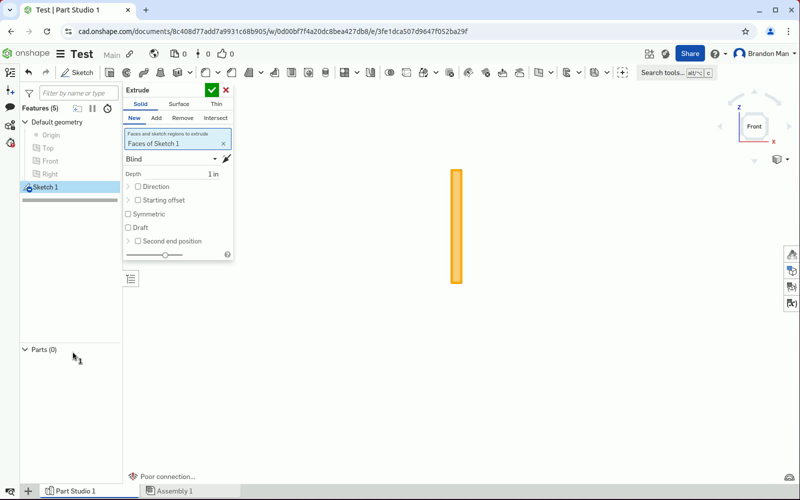
mouse_move(143, 106)
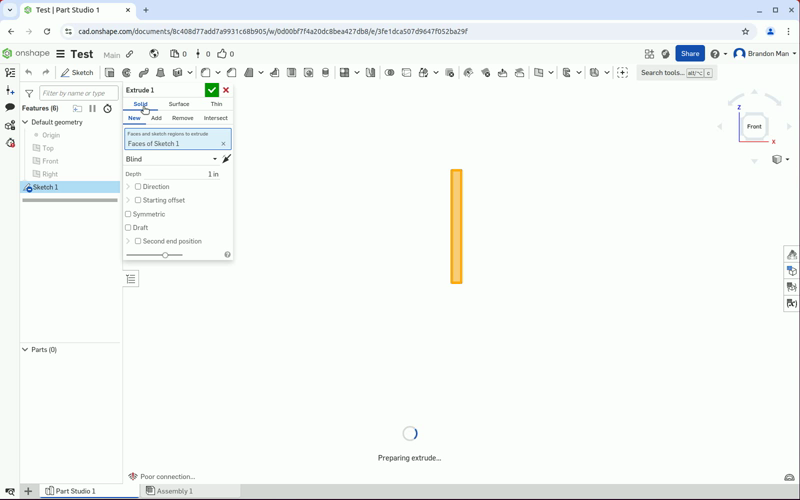
click(143, 106)
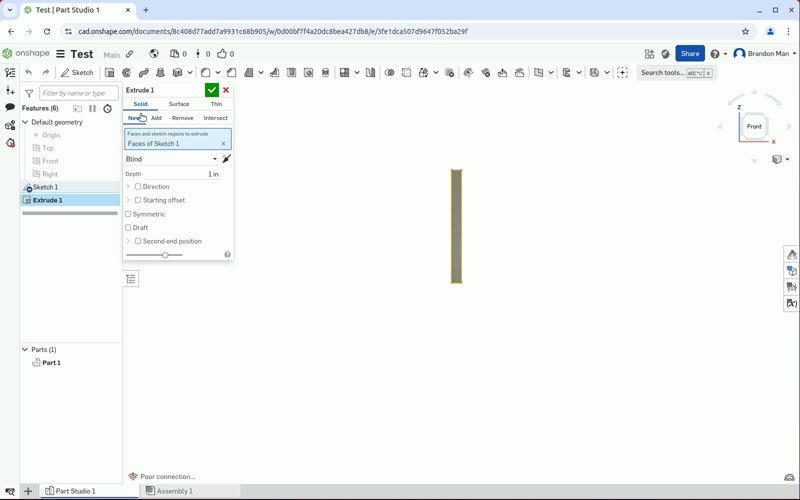
mouse_move(137, 120)
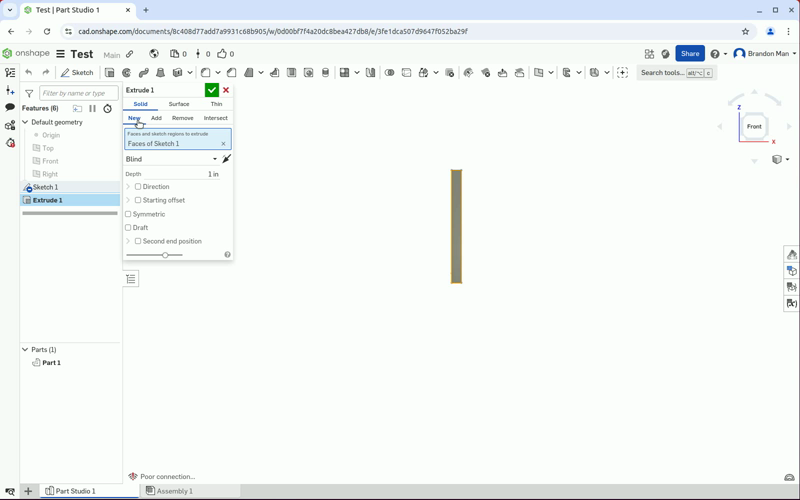
click(137, 120)
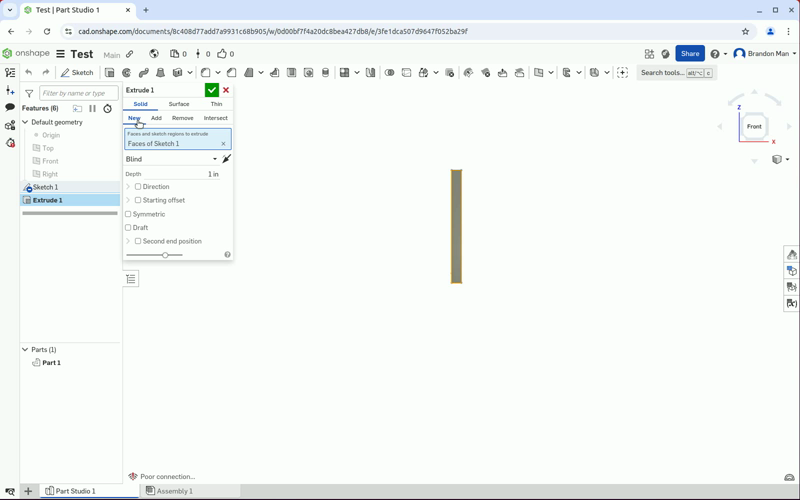
key(tab, 4)
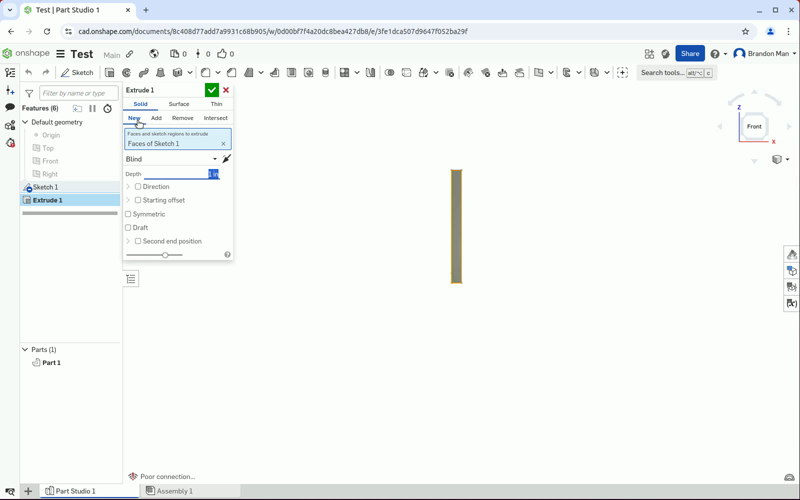
text(7.702)
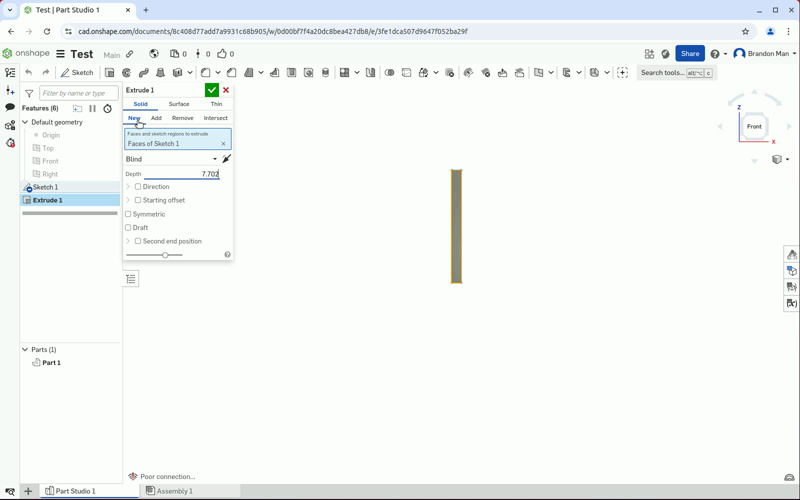
key(tab, 3)
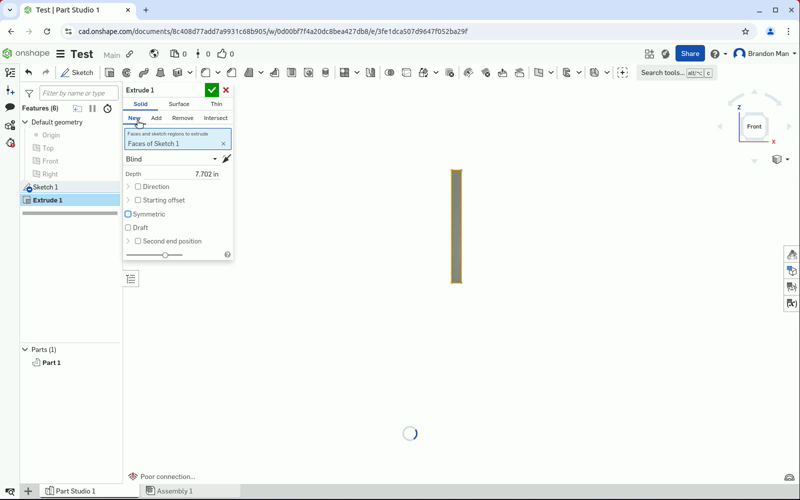
key(space)
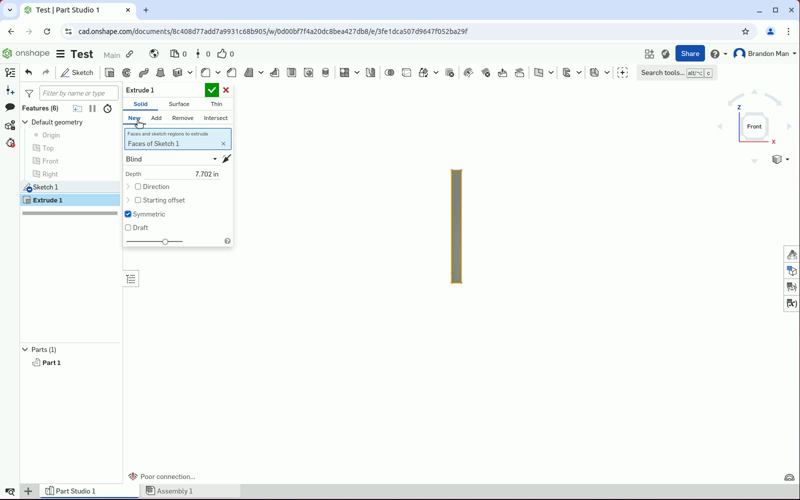
key(enter)
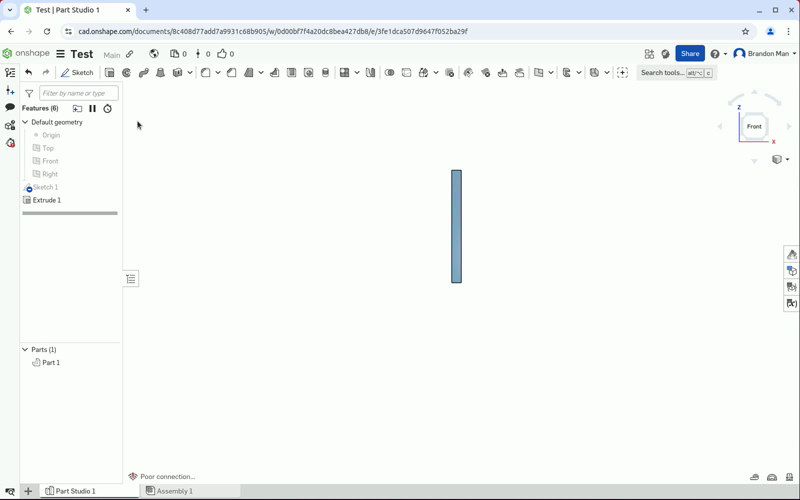
key(shift+h)
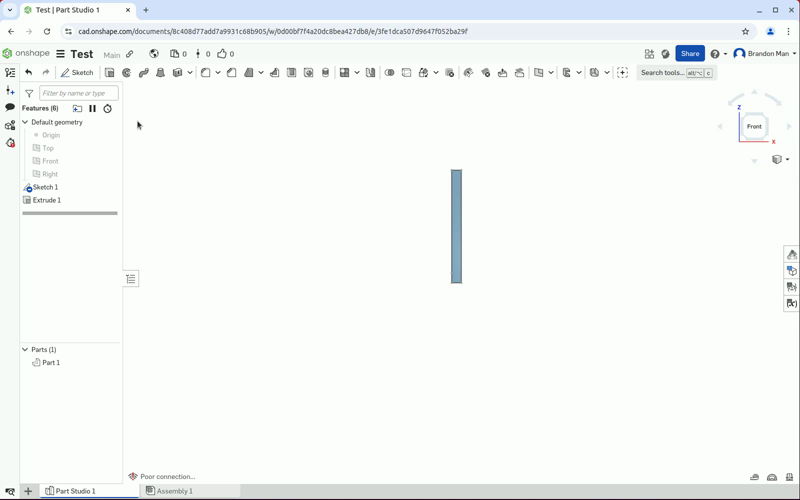
key(shift+h)
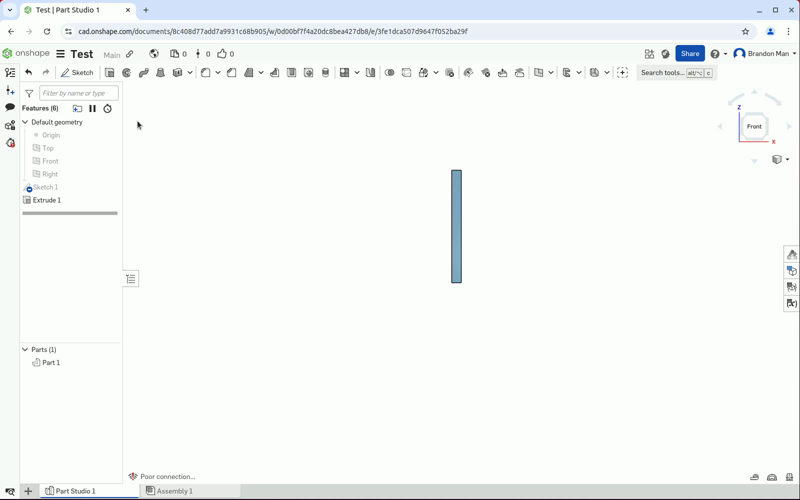
mouse_move(73, 189)
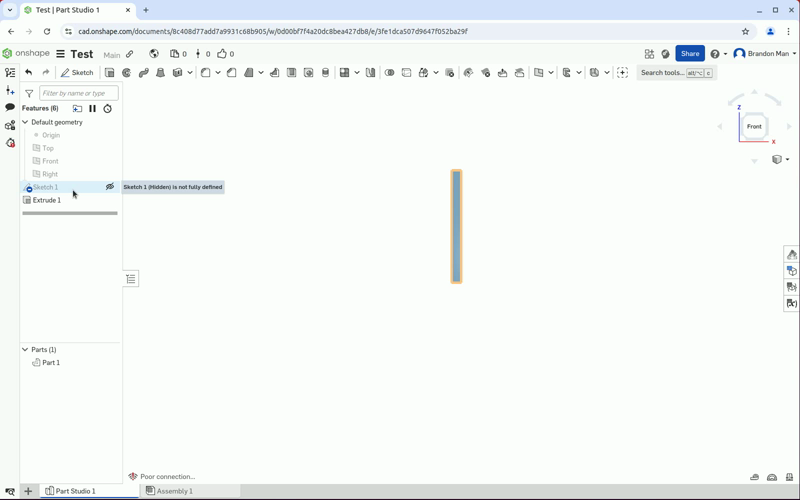
click(73, 189)
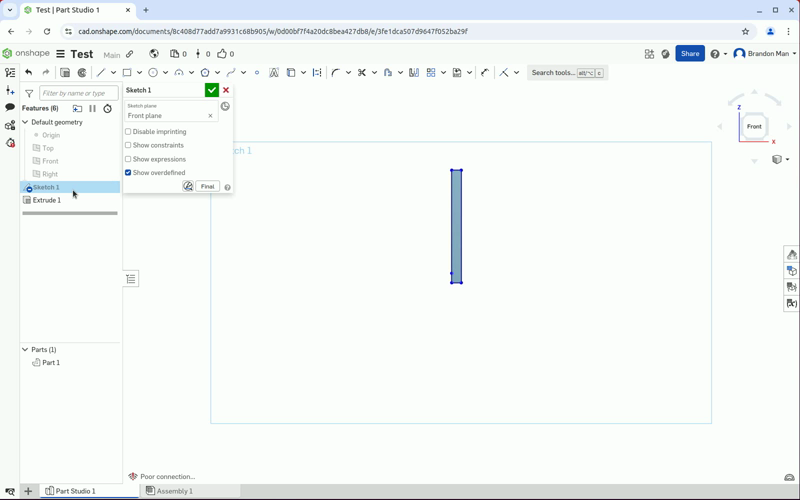
mouse_move(229, 92)
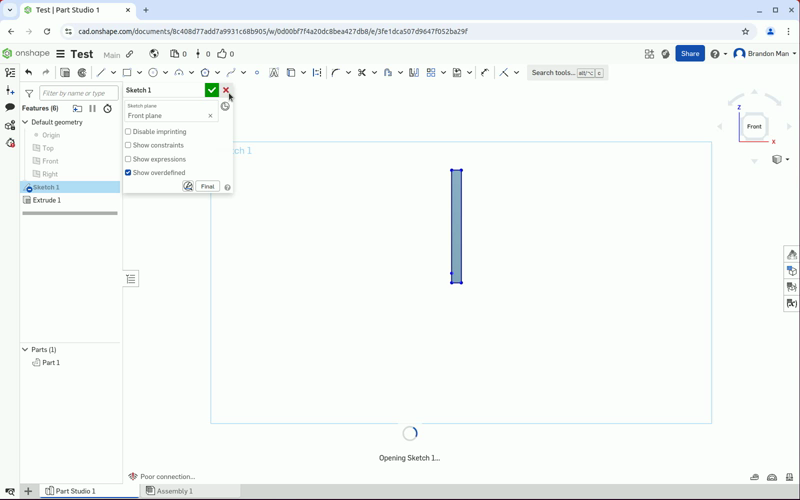
click(229, 92)
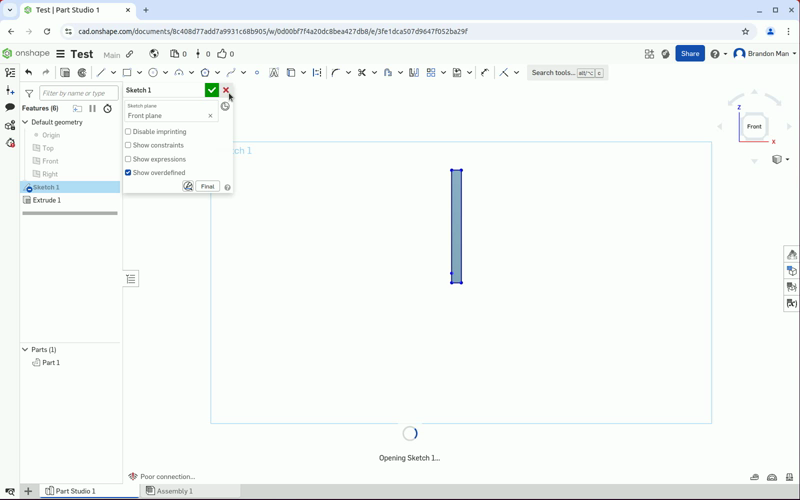
key(shift+s)
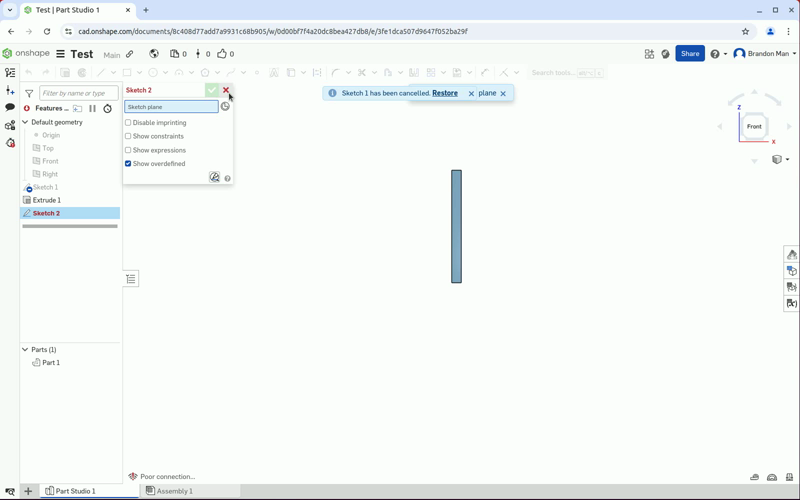
mouse_move(73, 163)
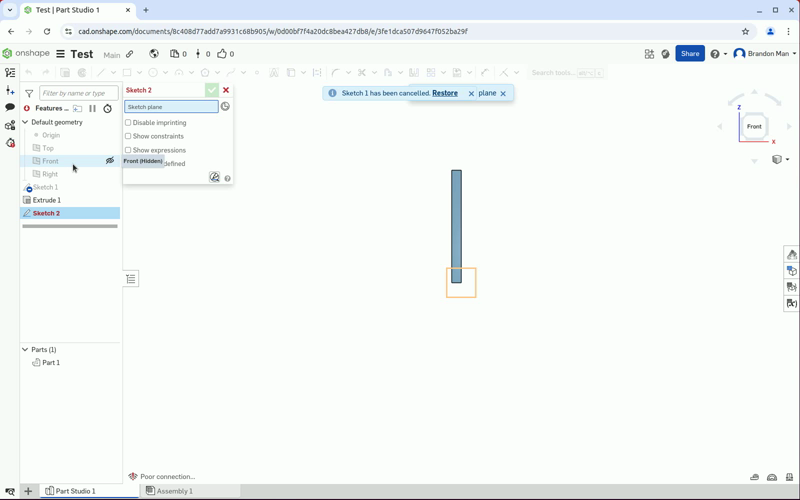
click(73, 163)
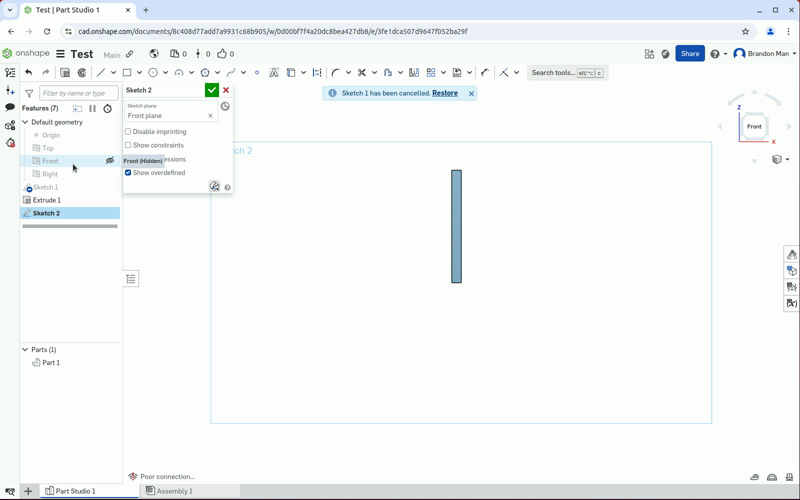
mouse_move(73, 352)
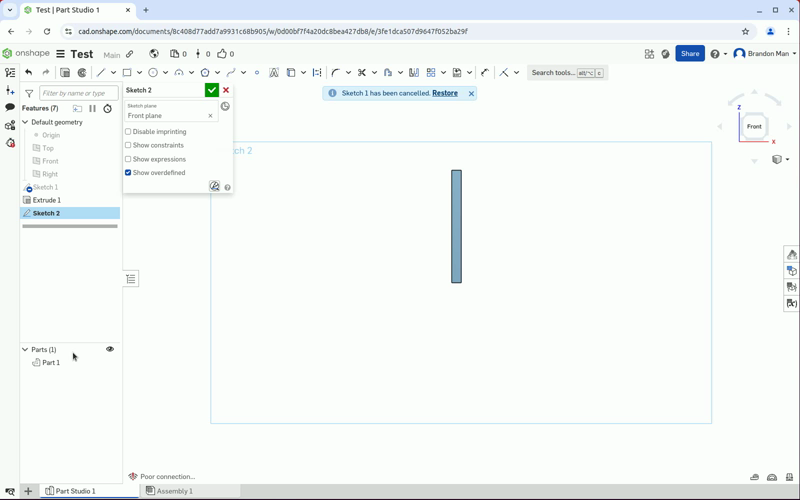
key(y)
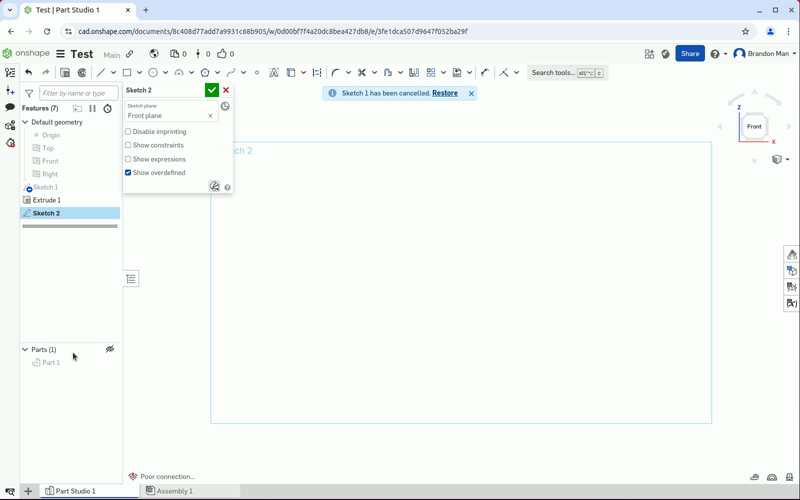
key(l)
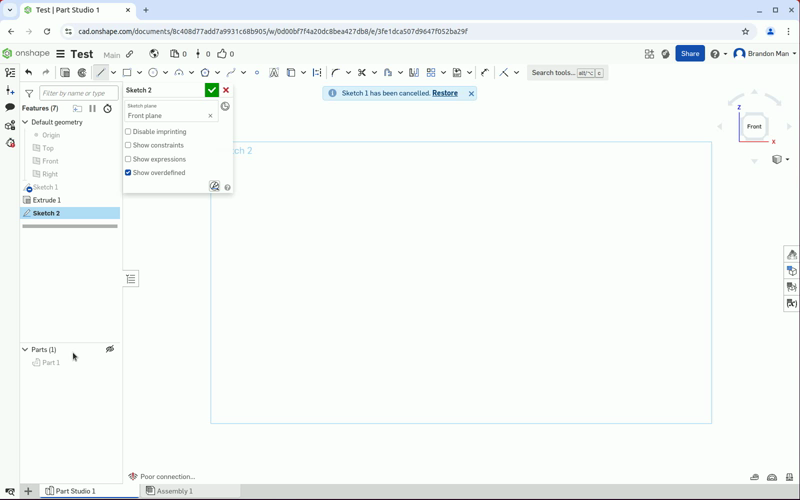
key_down(shift)
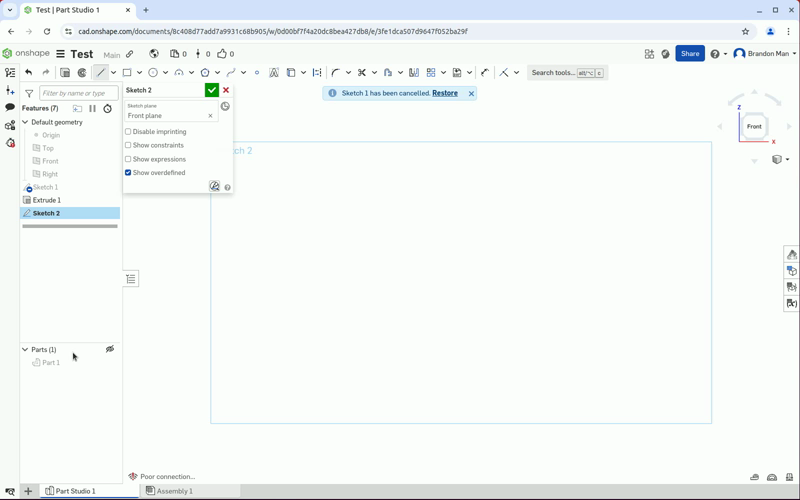
mouse_move(376, 282)
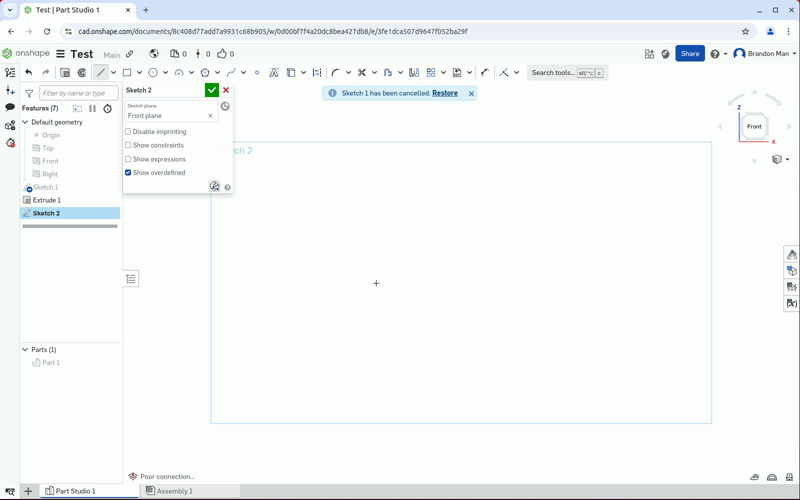
click(376, 282)
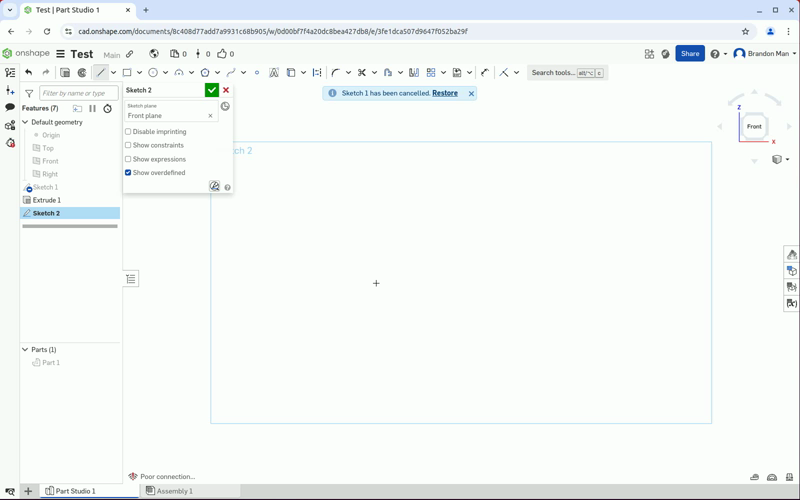
key_up(shift)
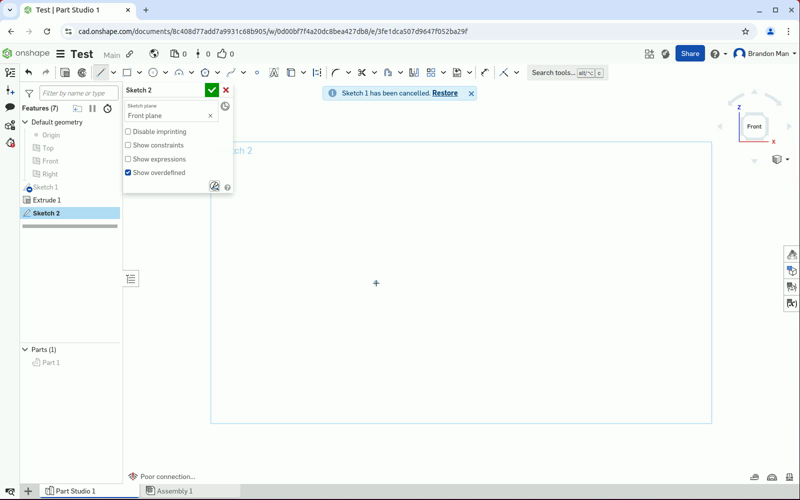
key_down(shift)
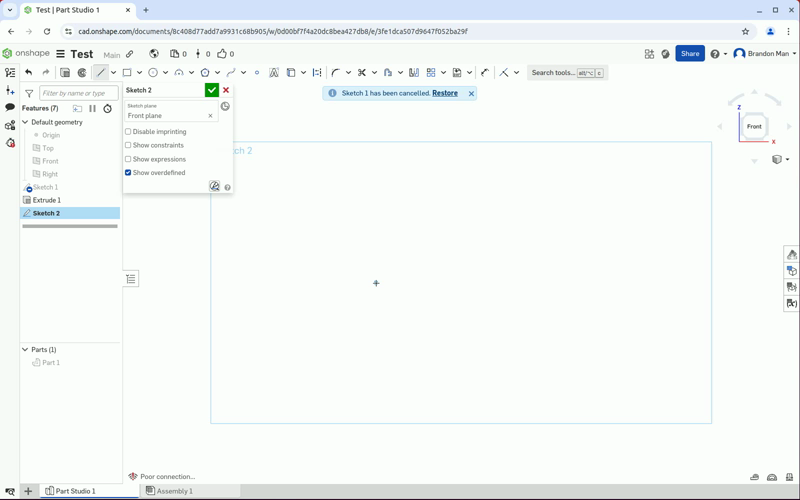
mouse_move(451, 282)
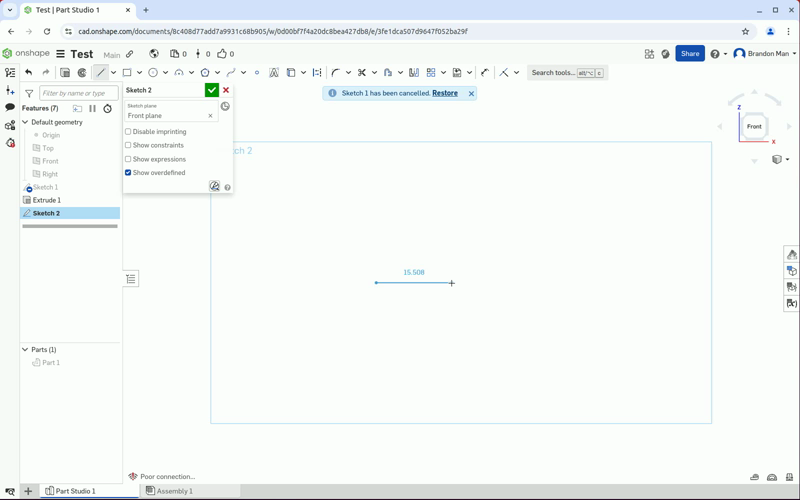
click(451, 282)
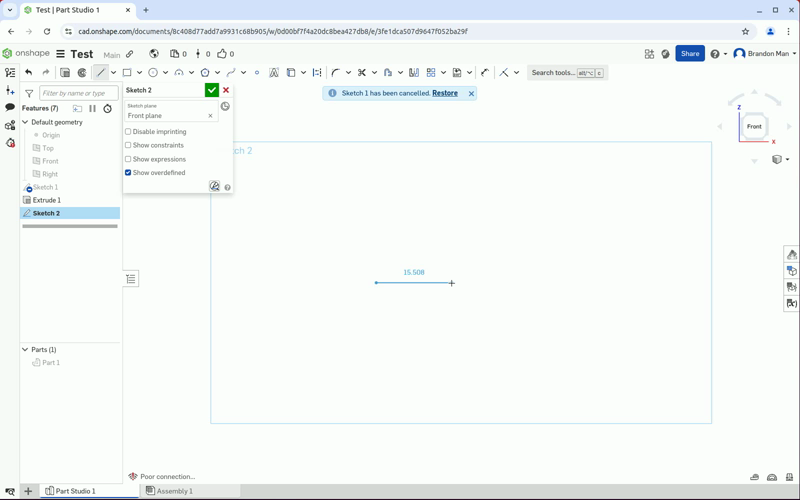
key_up(shift)
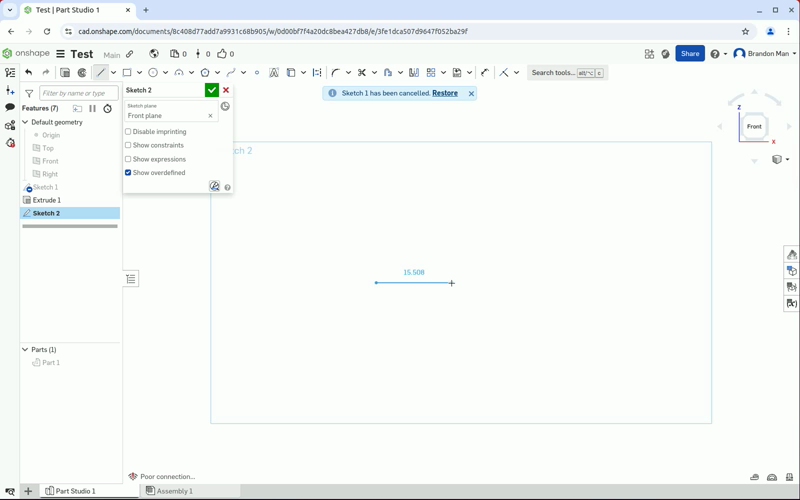
key_down(shift)
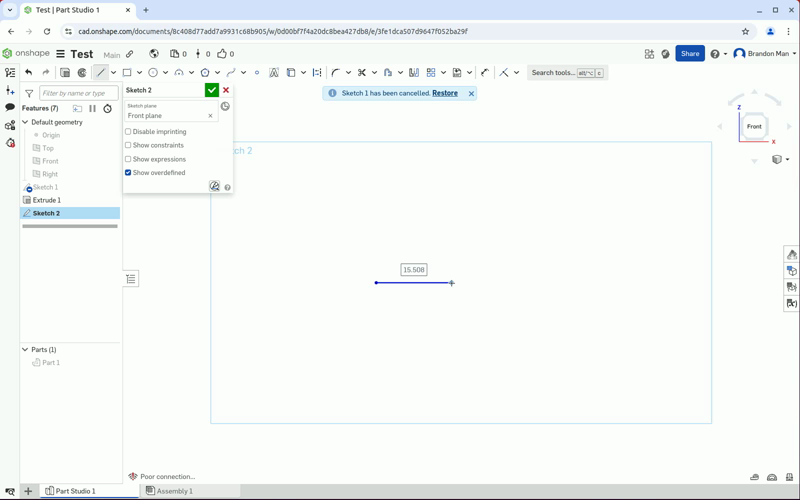
mouse_move(481, 282)
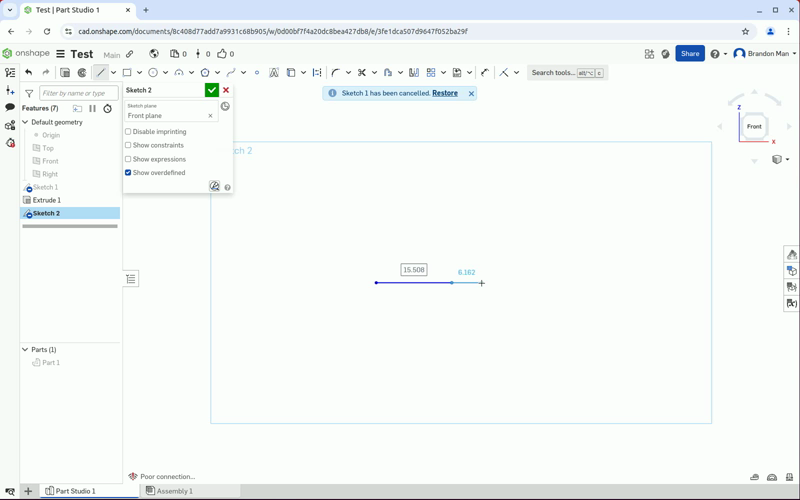
mouse_move(451, 273)
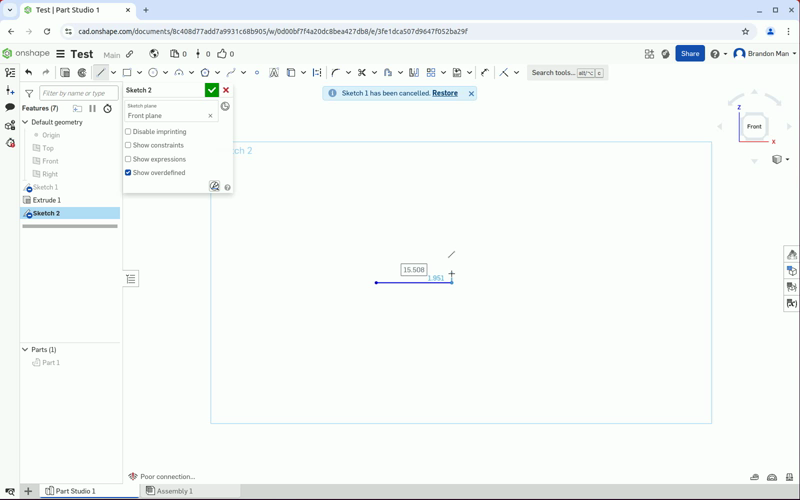
click(451, 273)
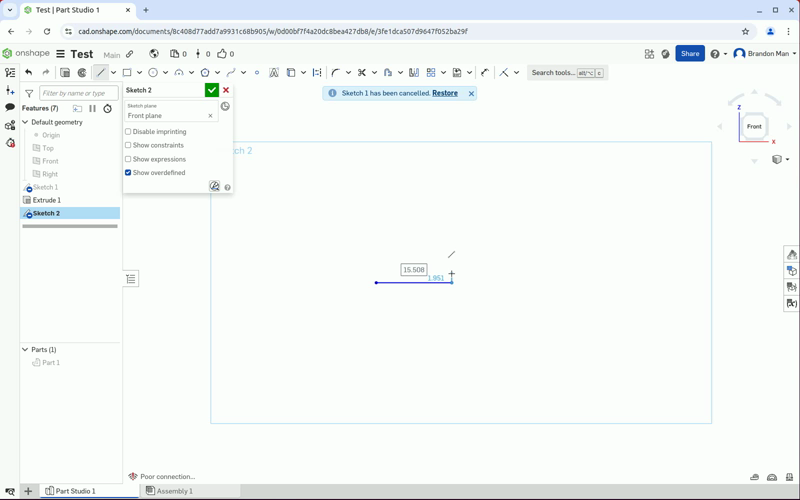
key_up(shift)
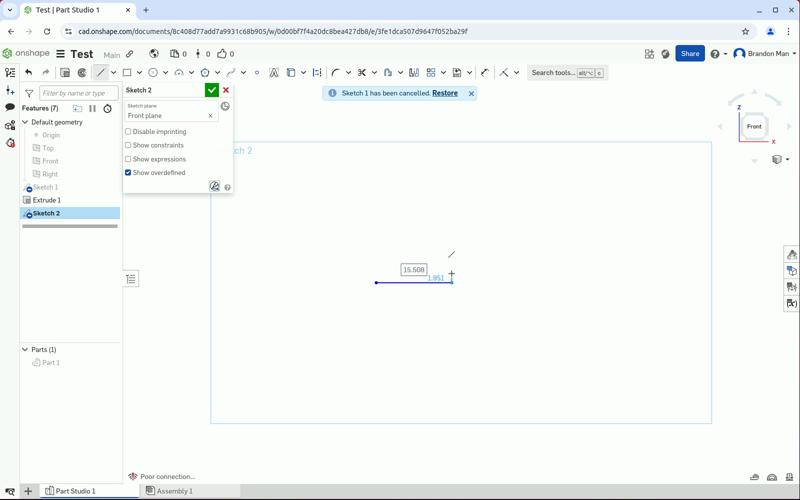
key_down(shift)
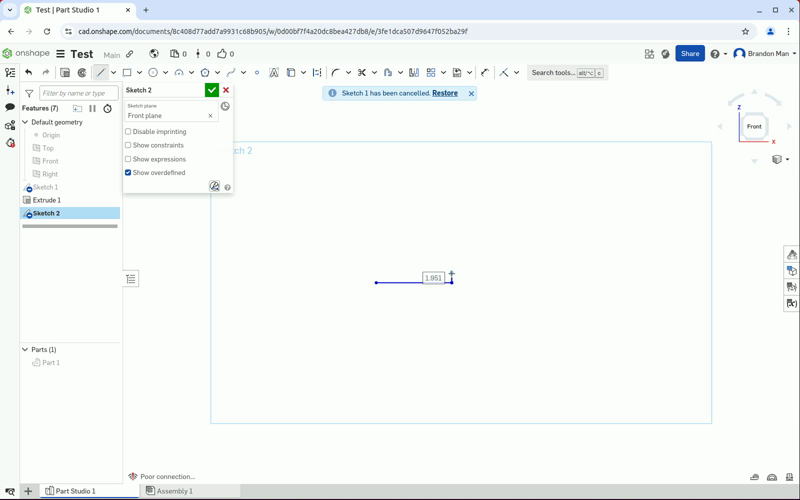
mouse_move(376, 273)
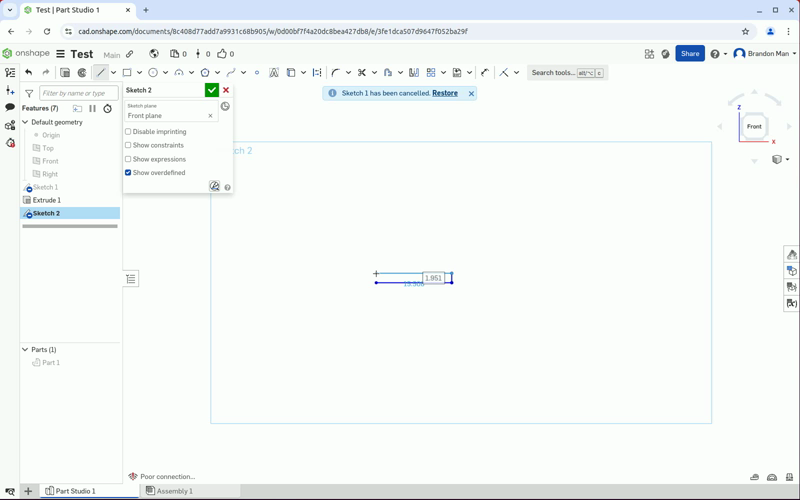
click(376, 273)
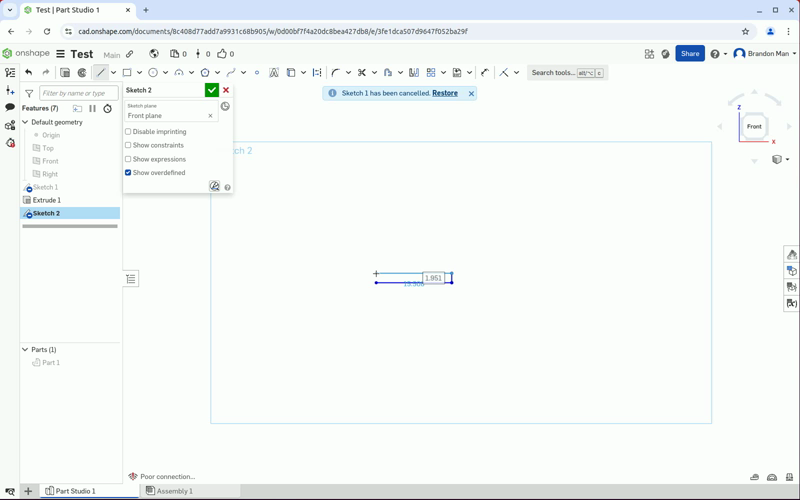
key_up(shift)
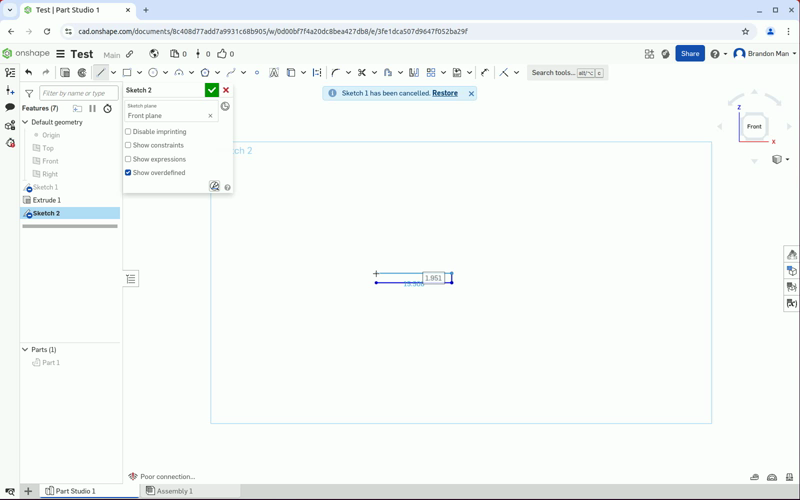
mouse_move(406, 273)
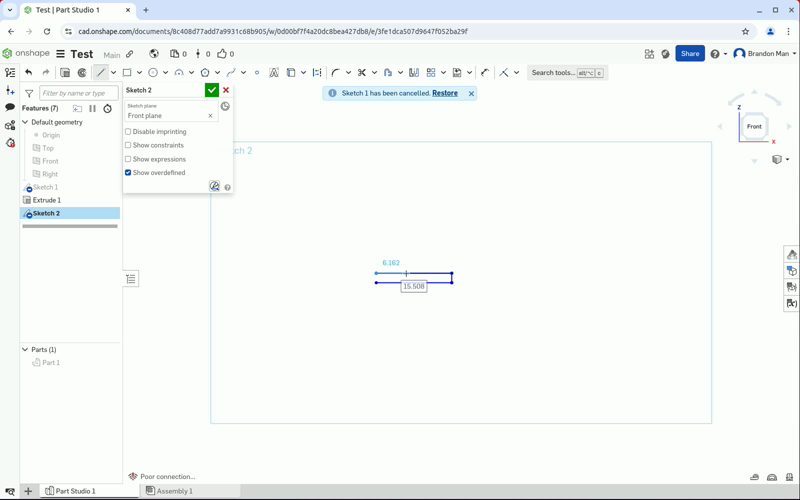
key_down(shift)
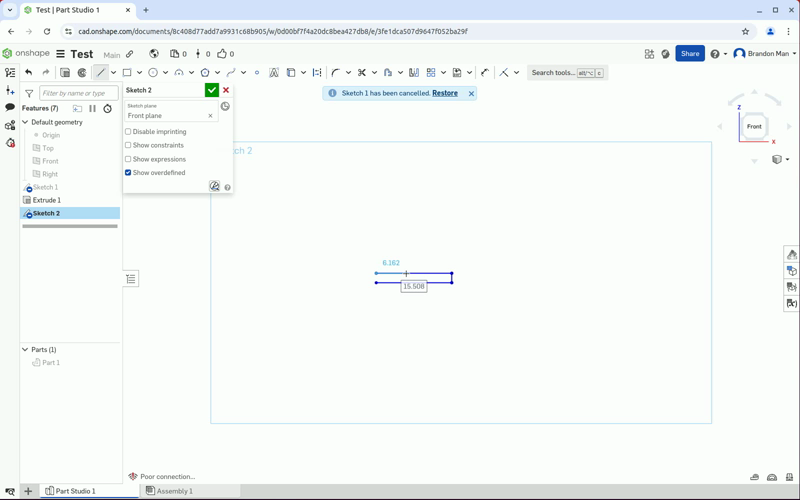
mouse_move(376, 282)
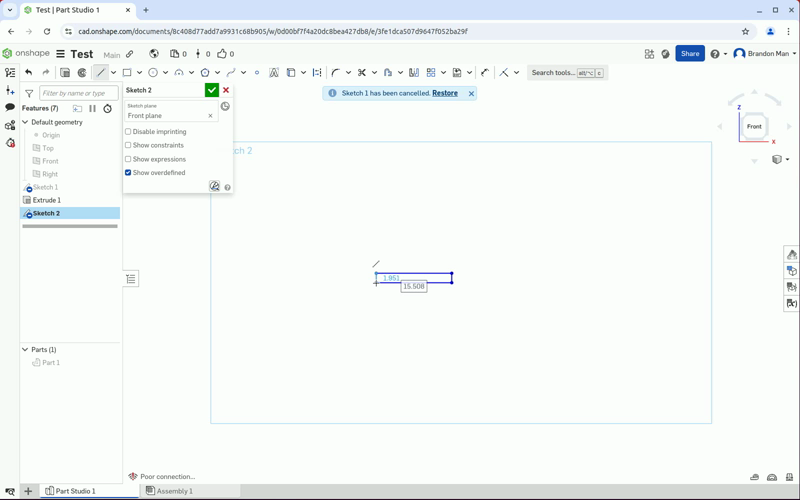
key_up(shift)
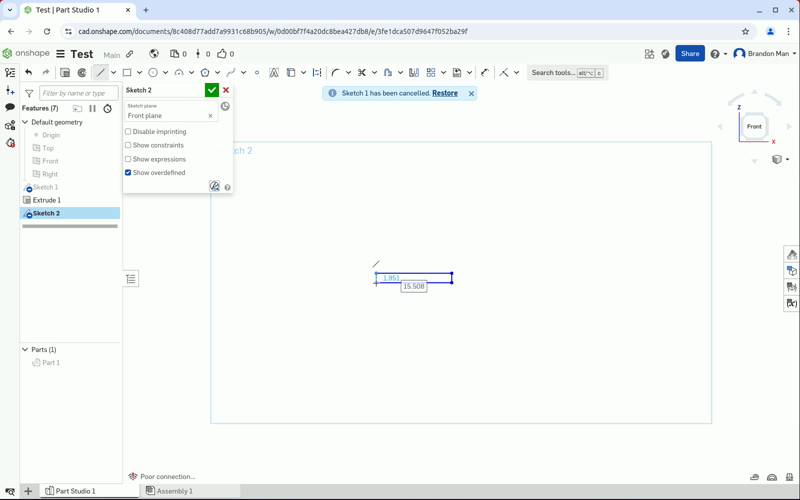
click(376, 282)
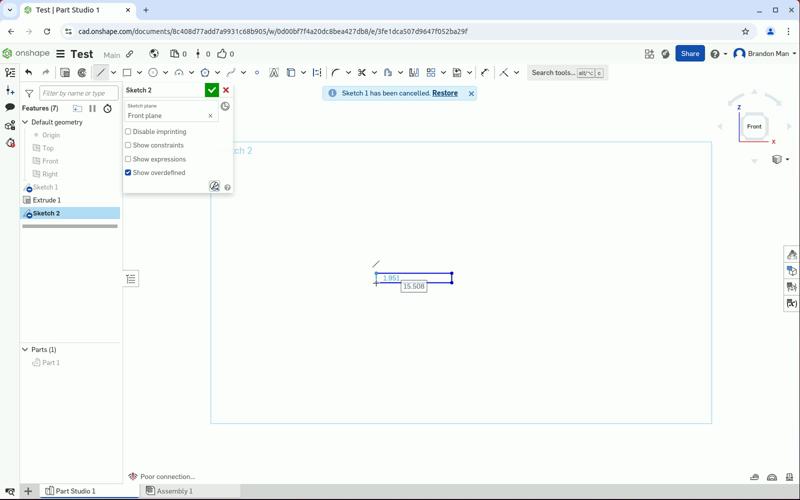
key(esc)
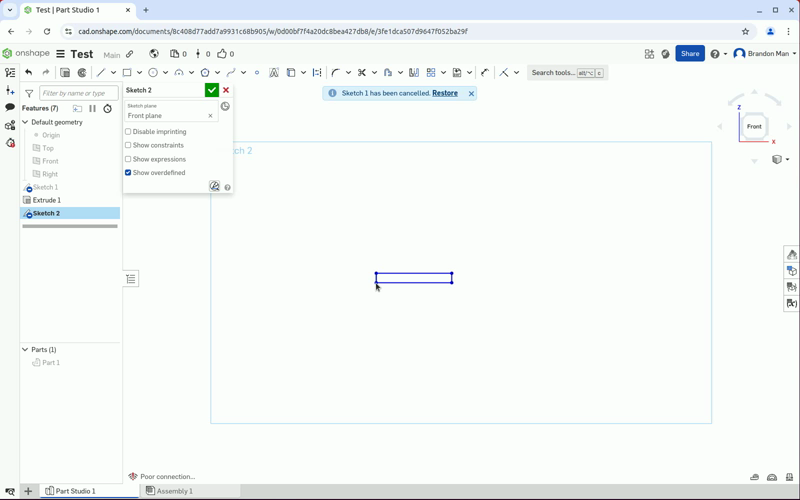
mouse_move(378, 277)
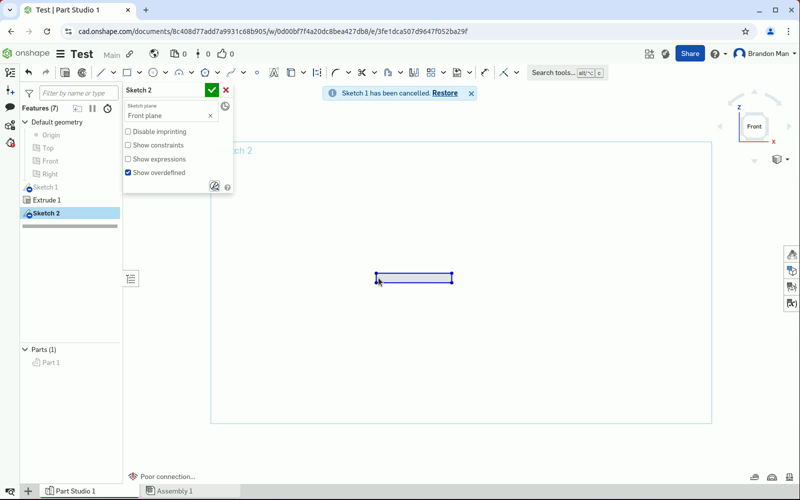
scroll(6)
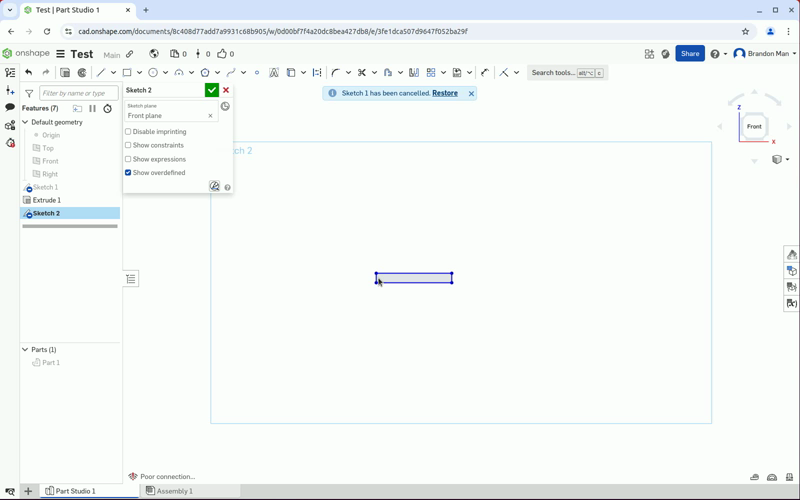
scroll(6)
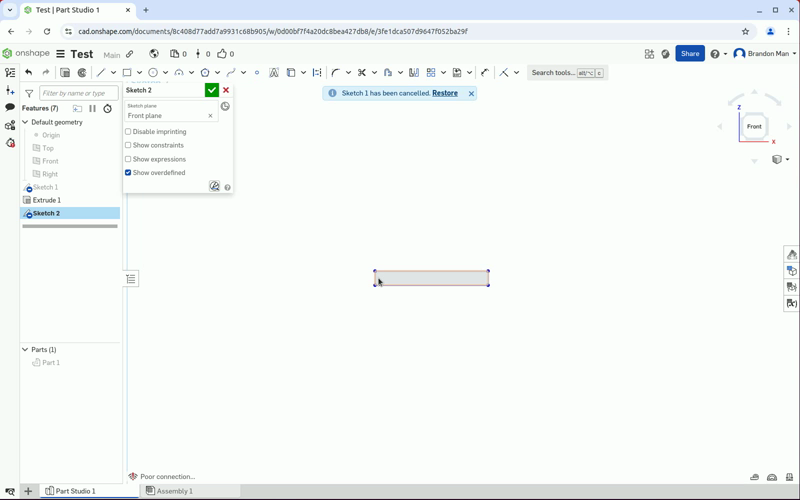
scroll(6)
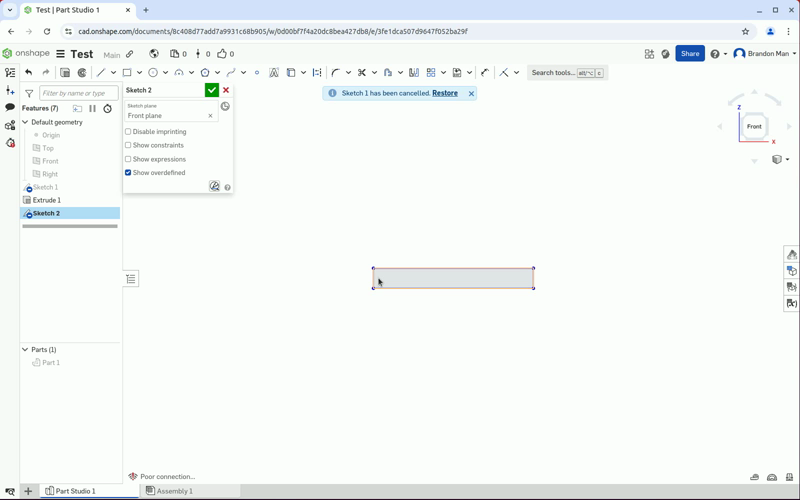
scroll(6)
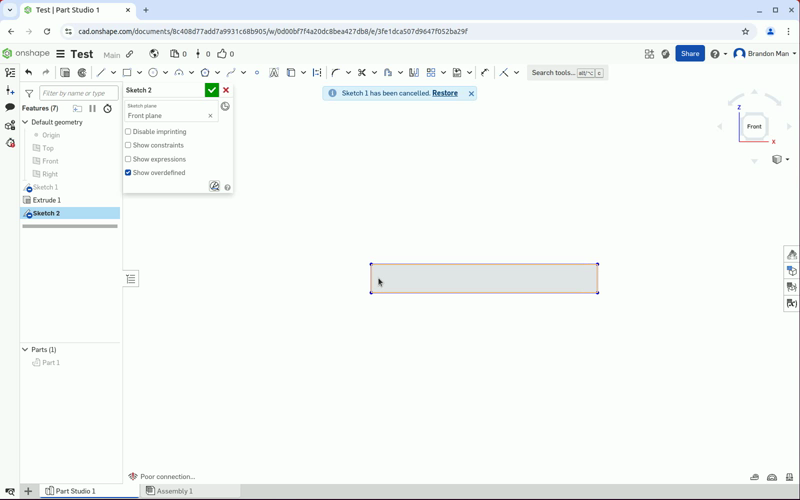
scroll(6)
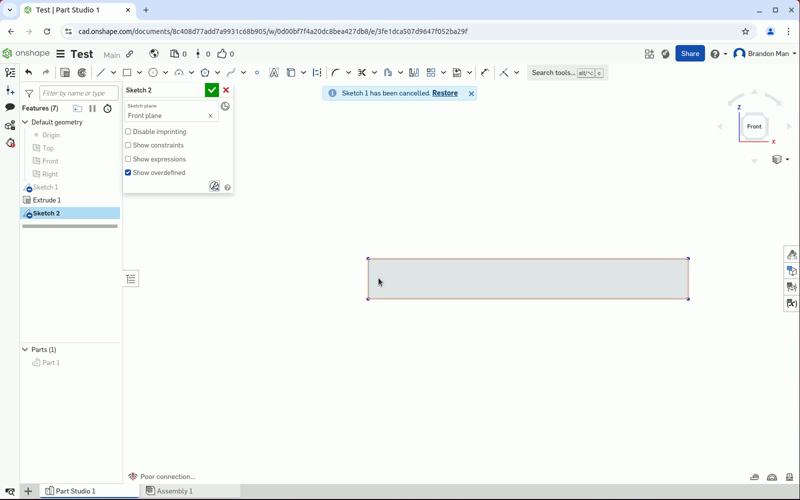
scroll(6)
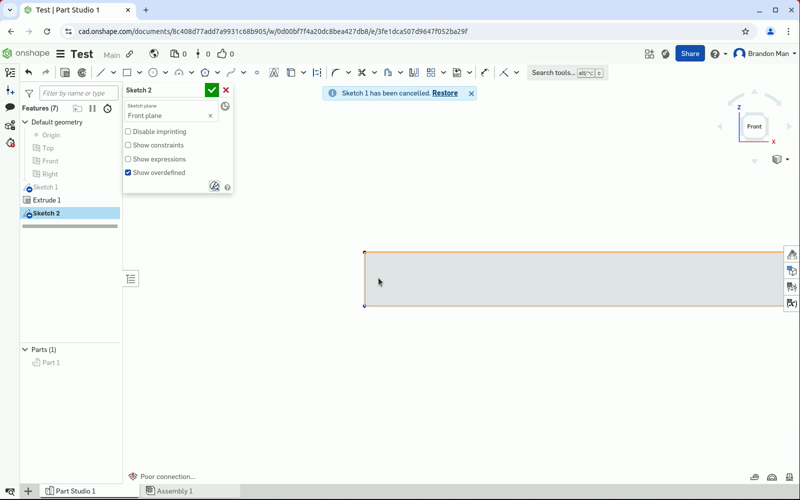
scroll(6)
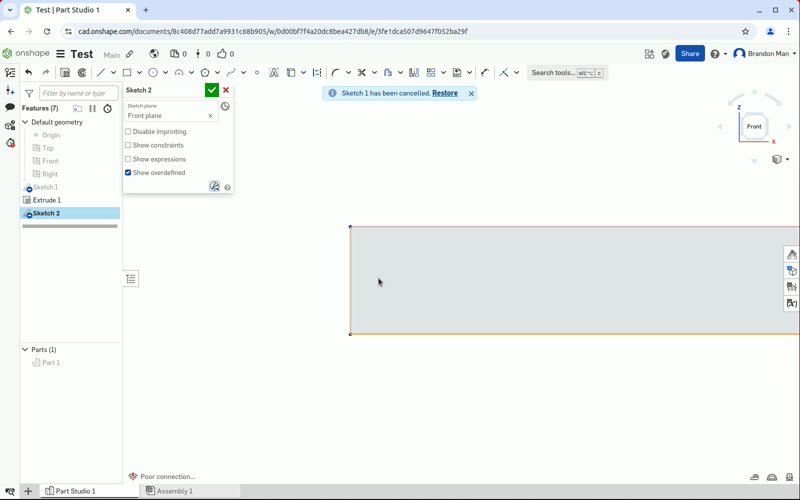
click(378, 277)
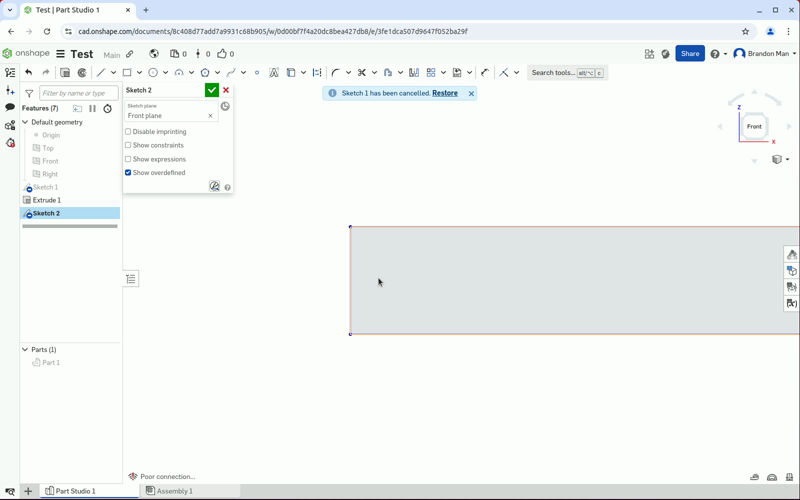
scroll(-6)
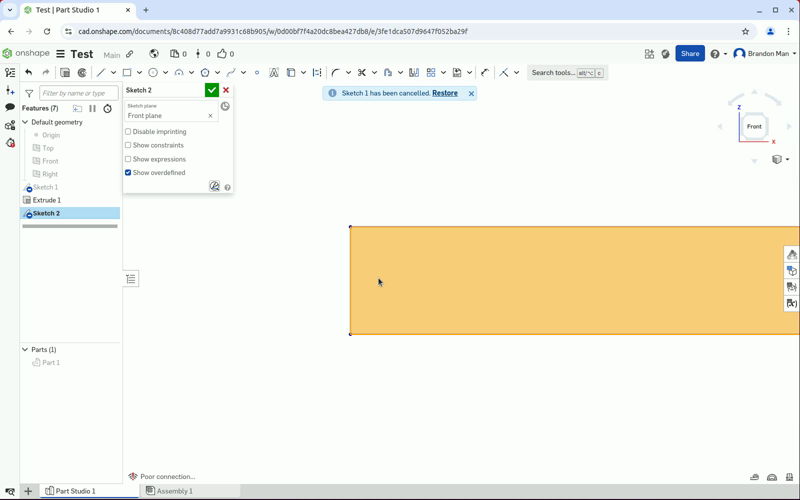
scroll(-6)
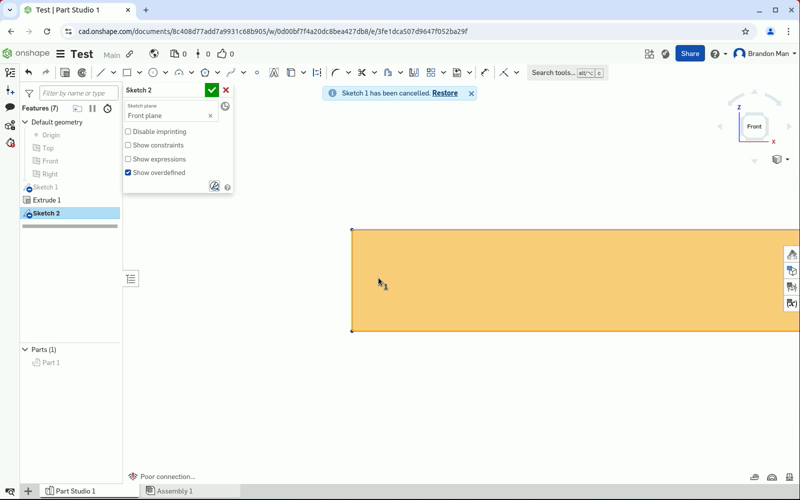
scroll(-6)
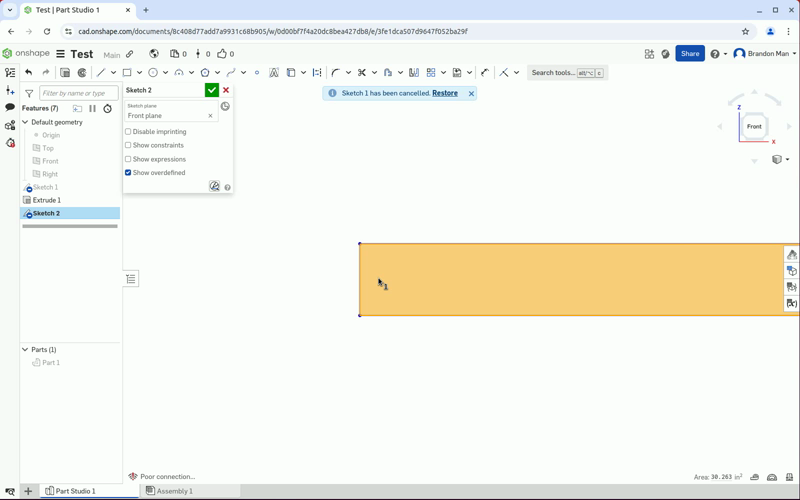
scroll(-6)
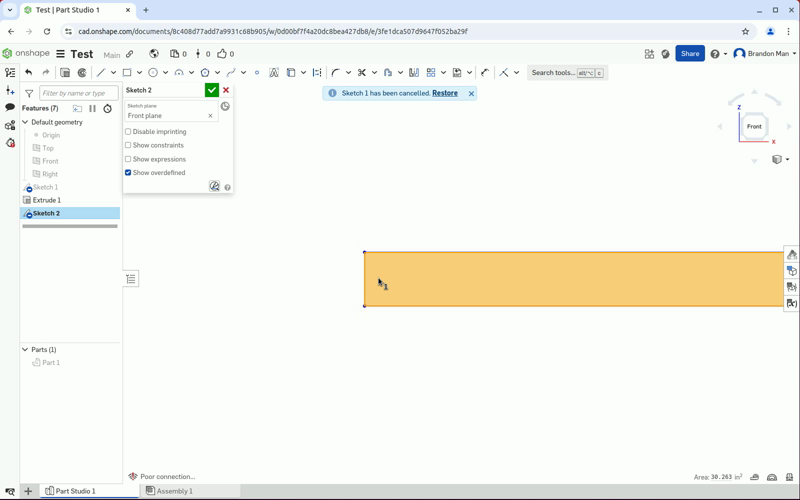
scroll(-6)
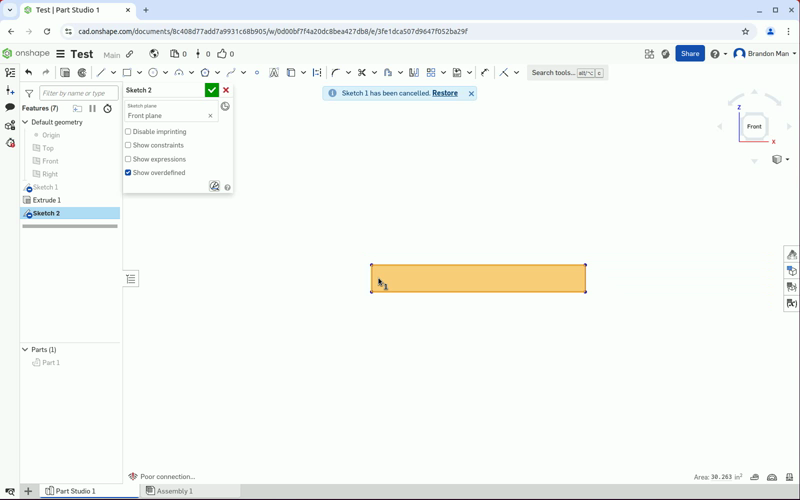
scroll(-6)
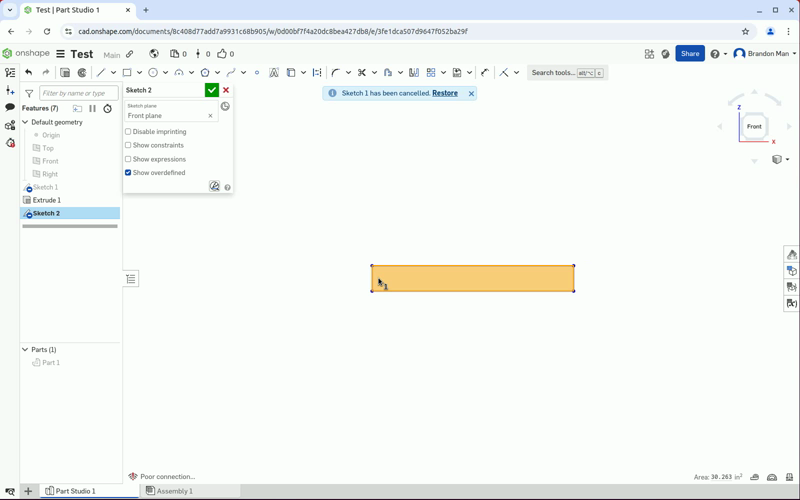
scroll(-6)
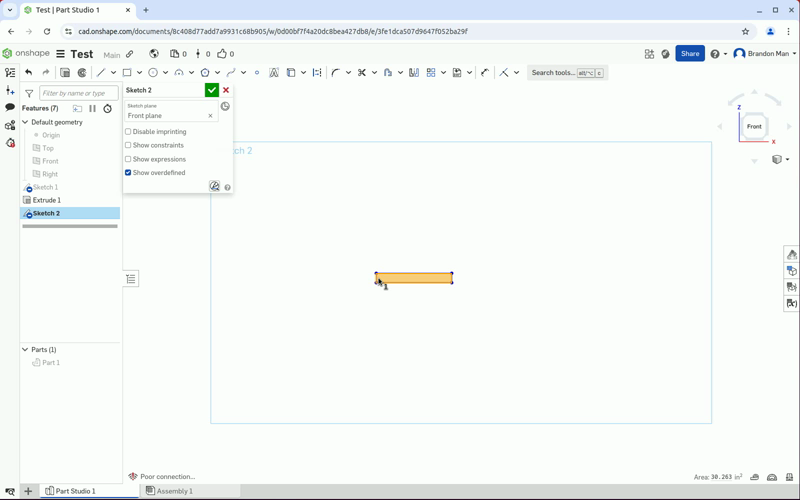
mouse_move(73, 352)
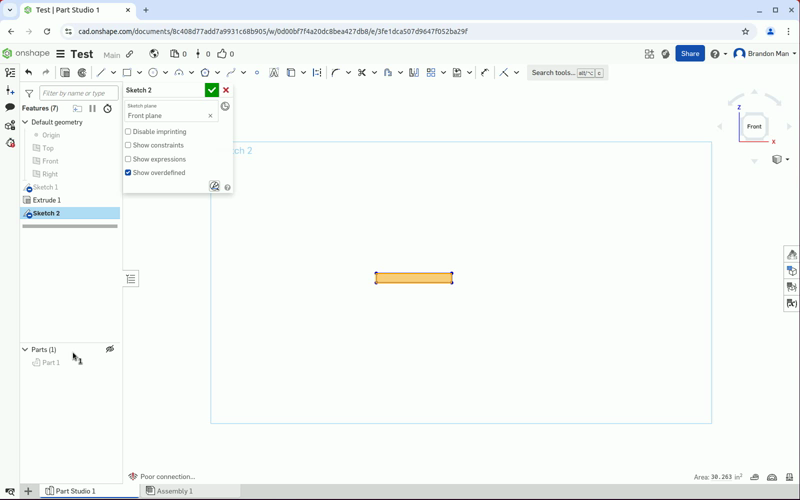
key(shift+y)
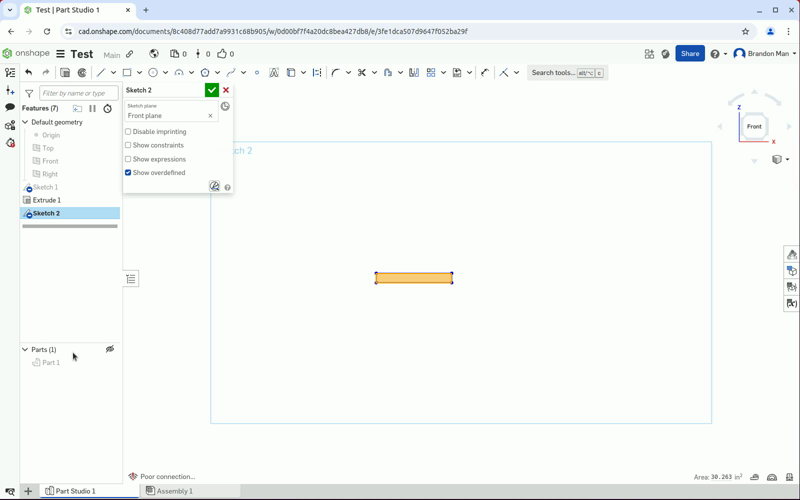
key(shift+e)
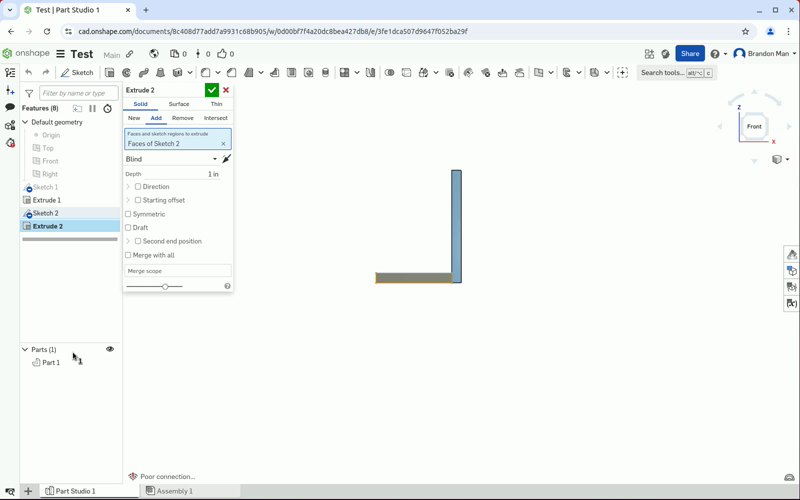
mouse_move(143, 106)
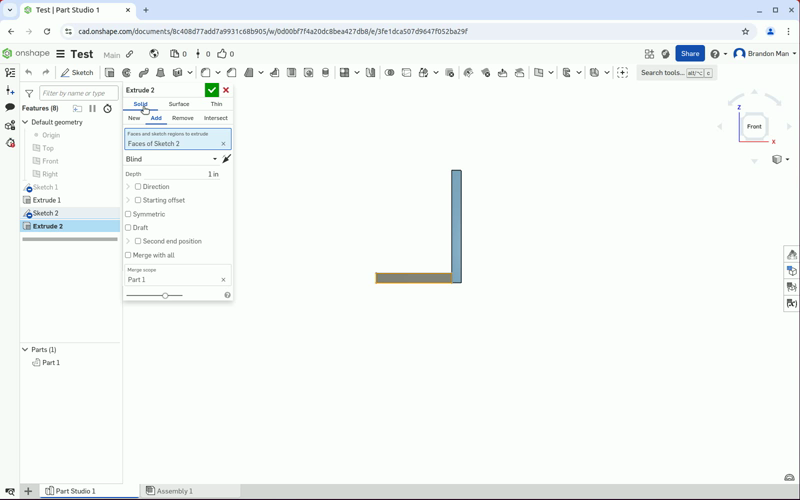
click(143, 106)
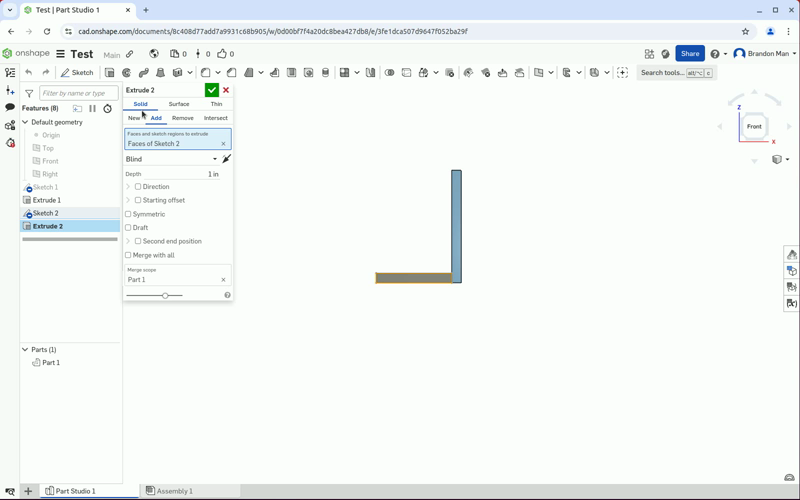
mouse_move(137, 120)
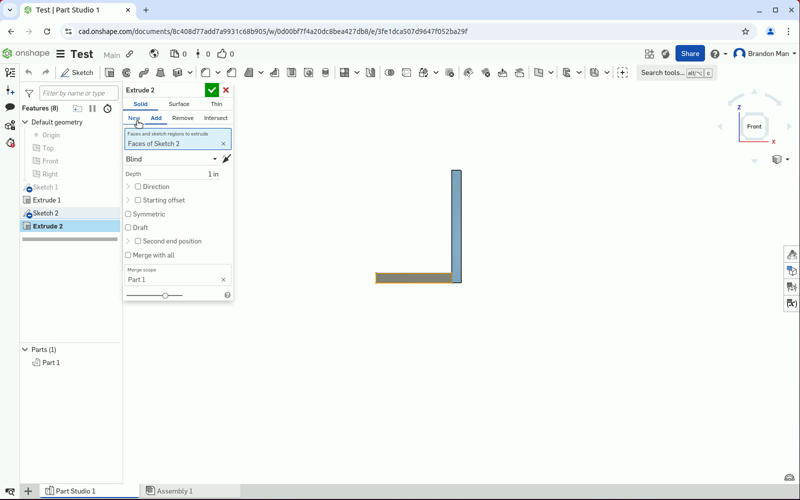
click(137, 120)
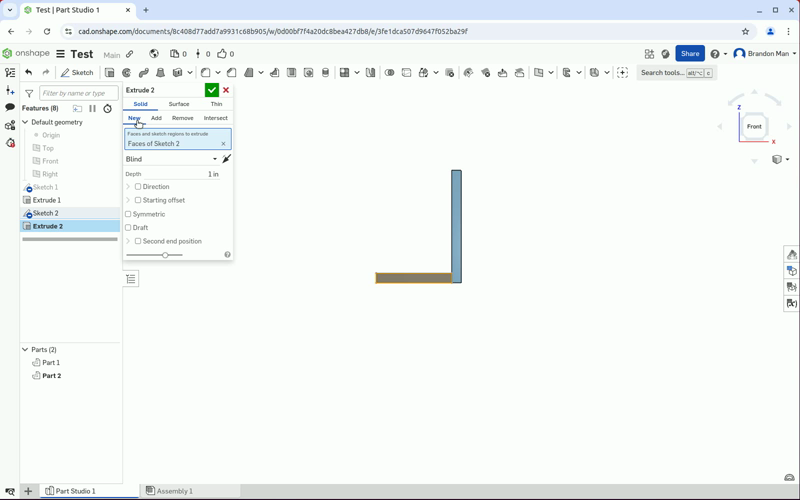
key(tab, 4)
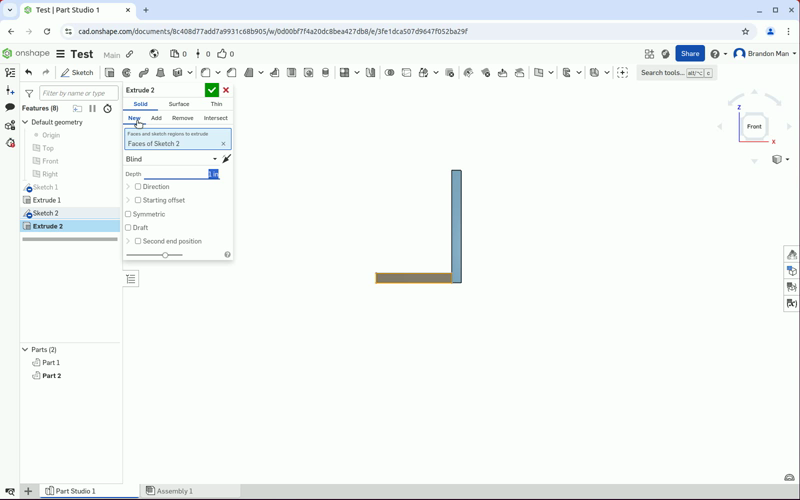
text(23.108)
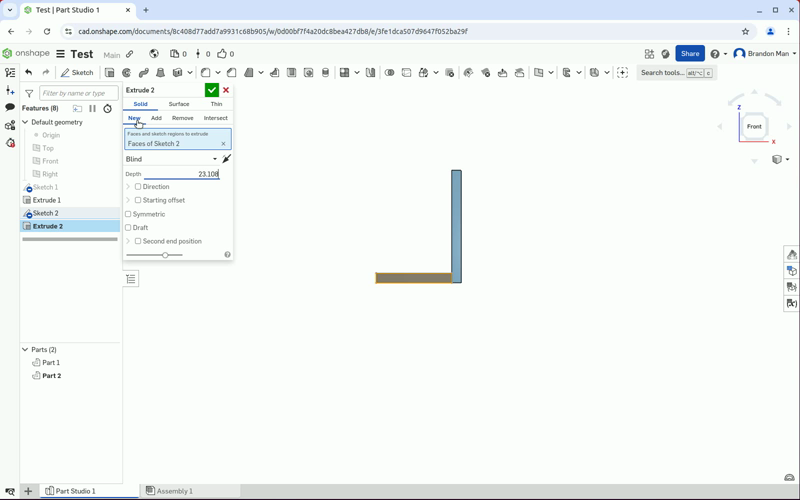
key(tab, 3)
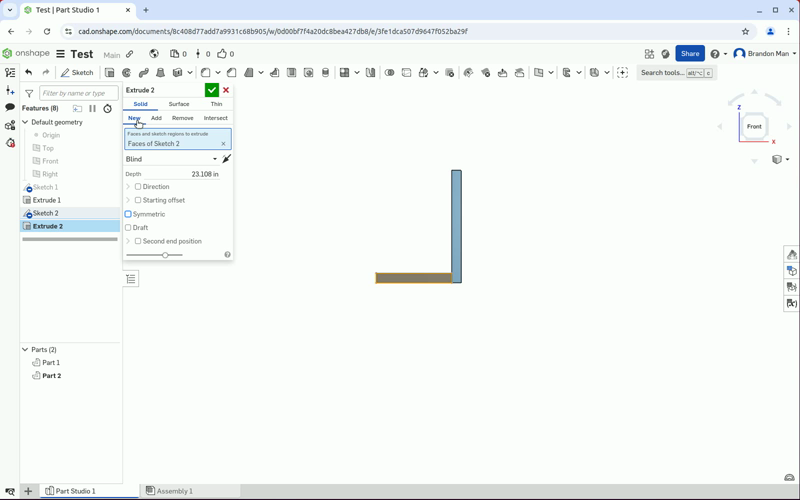
key(space)
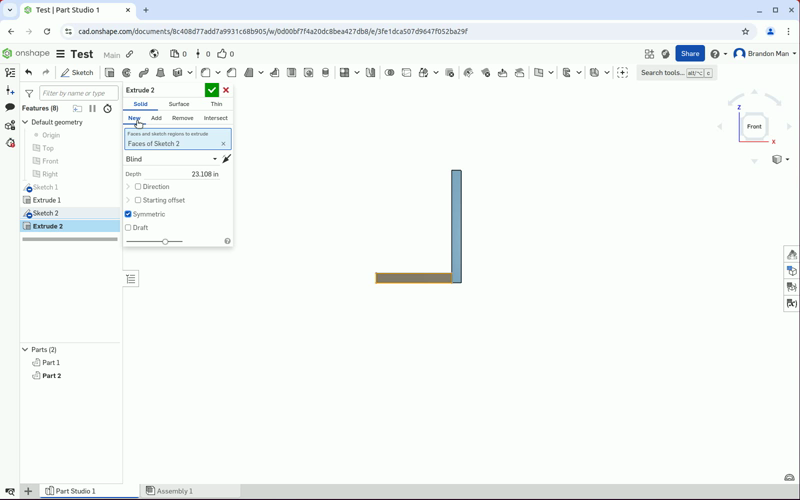
key(enter)
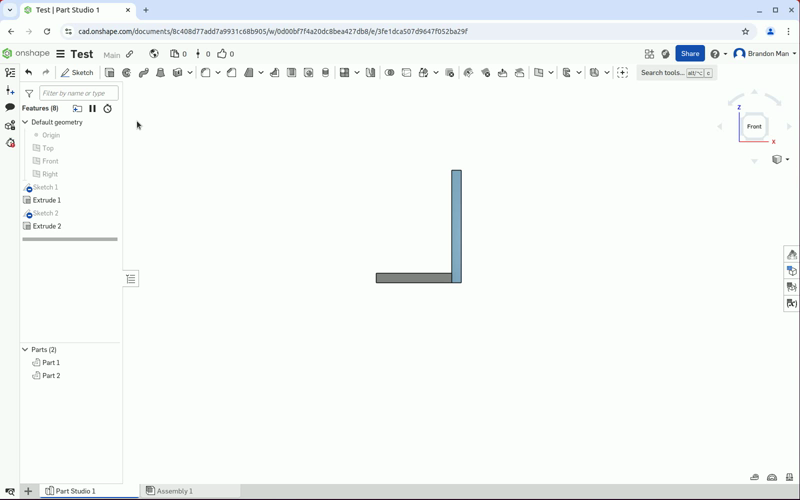
key(shift+h)
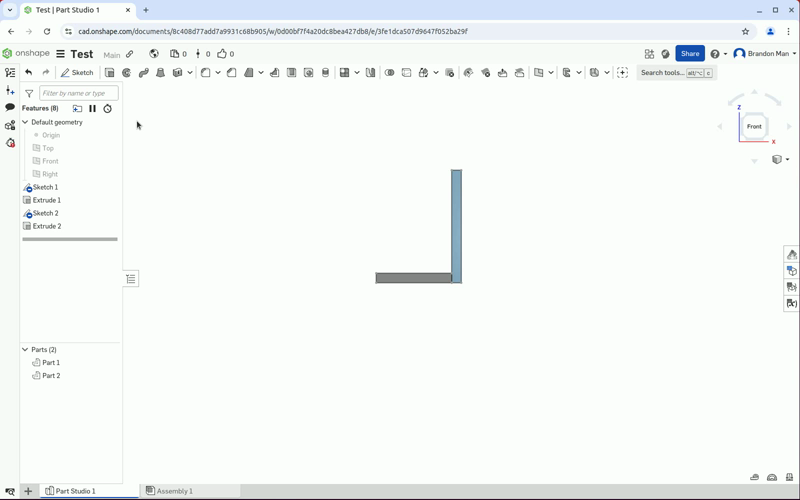
key(shift+h)
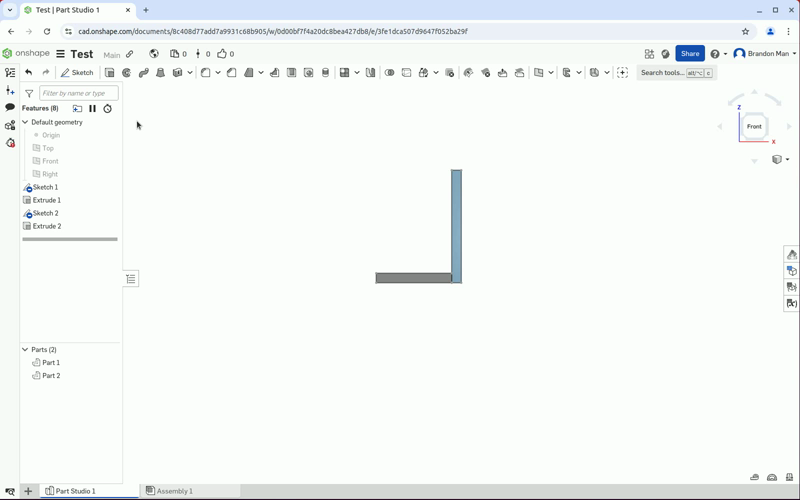
key(shift+7)
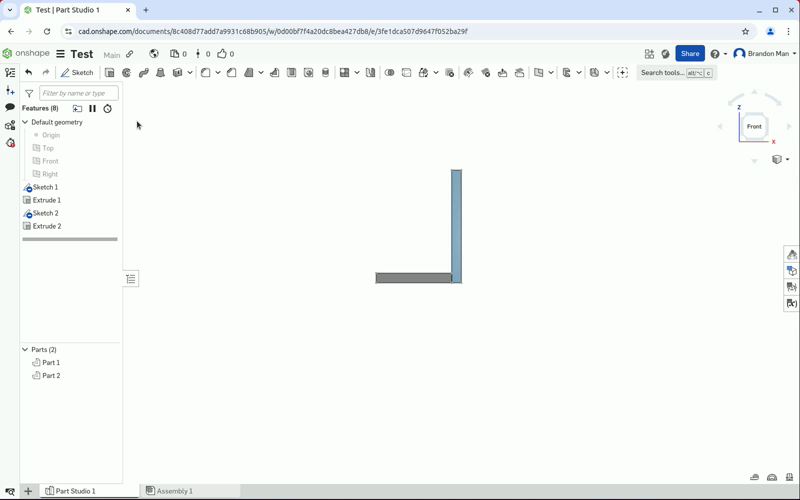
key(left, 2)
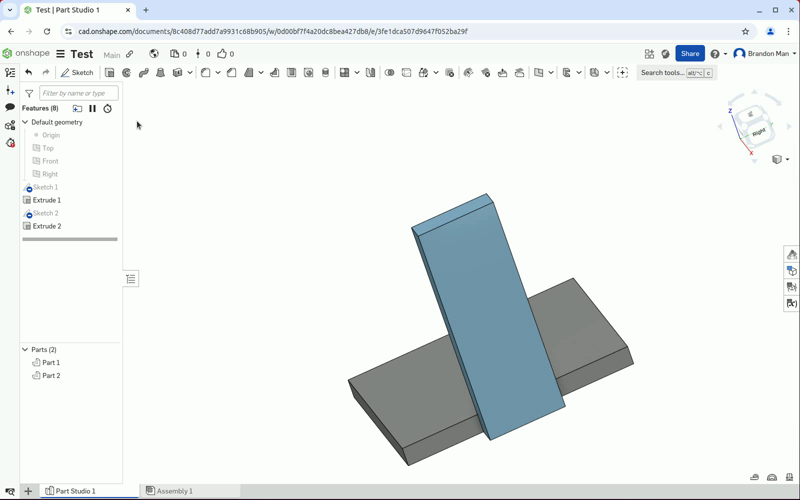
key(down, 2)
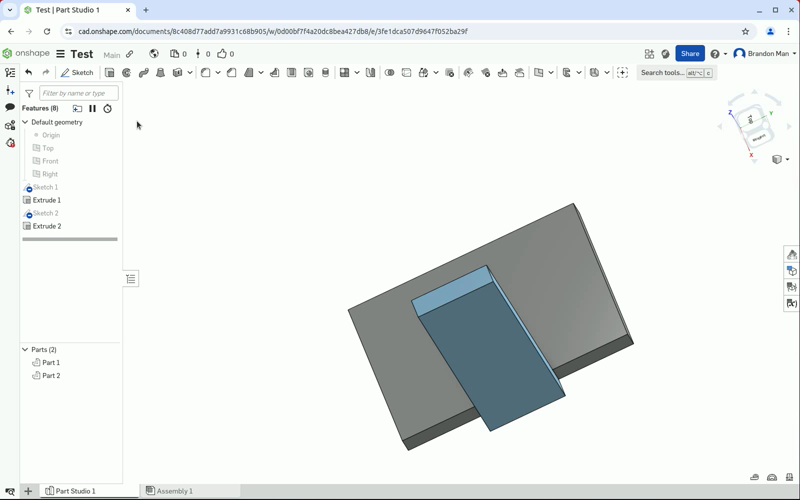
key(up, 2)
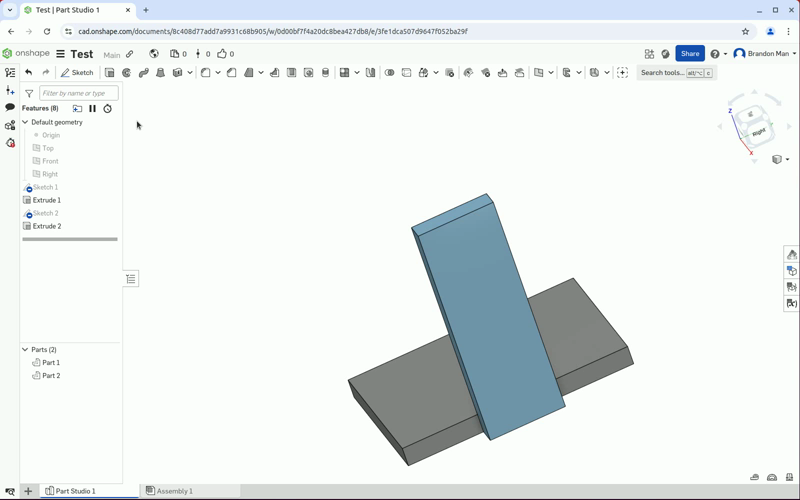
key(right, 2)
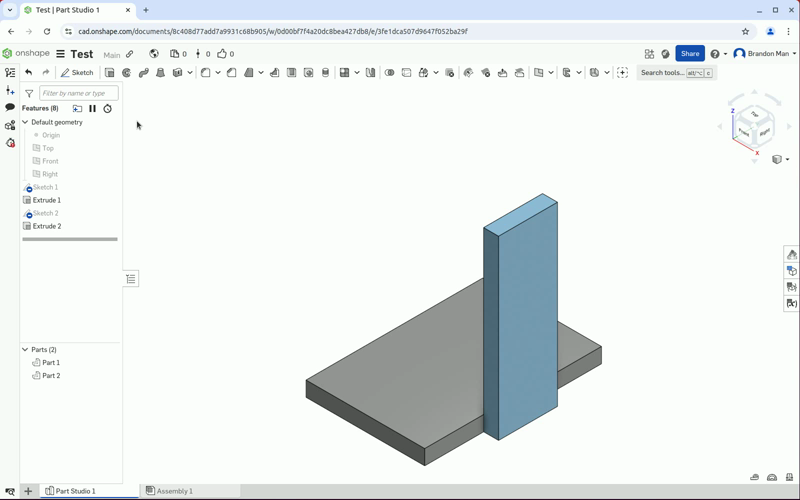
mouse_move(73, 189)
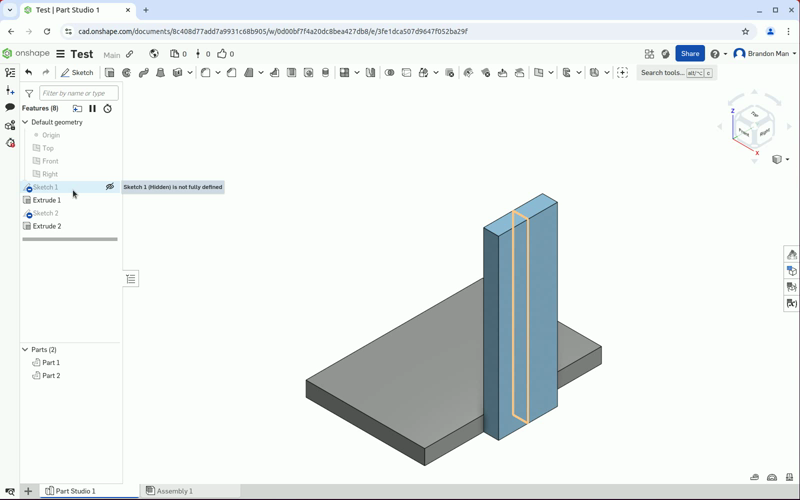
click(73, 189)